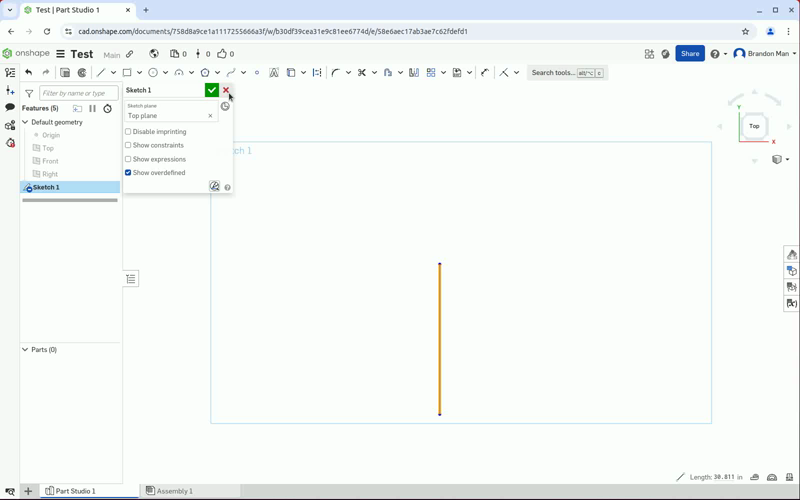
key(shift+h)
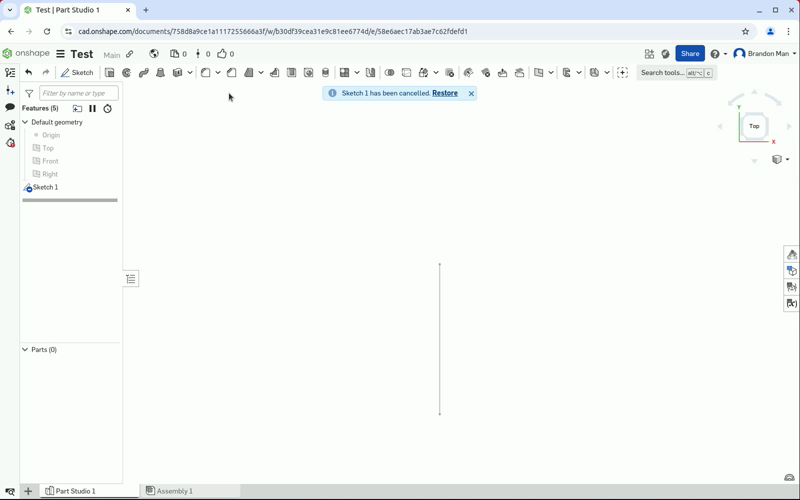
mouse_move(73, 352)
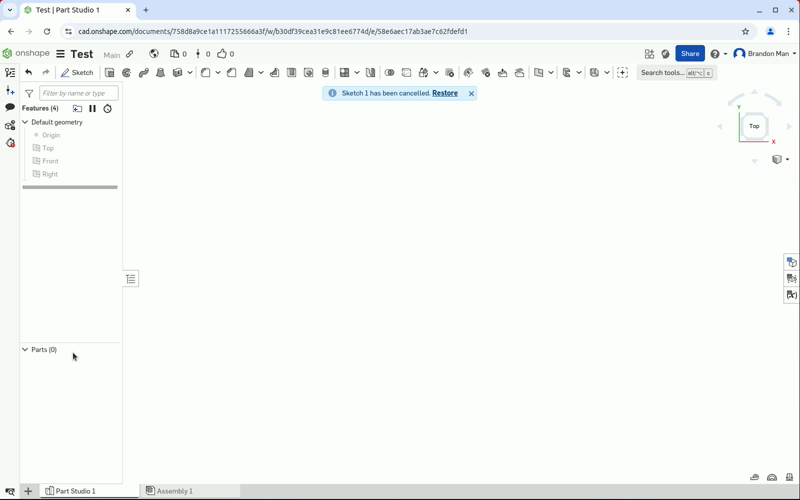
key(y)
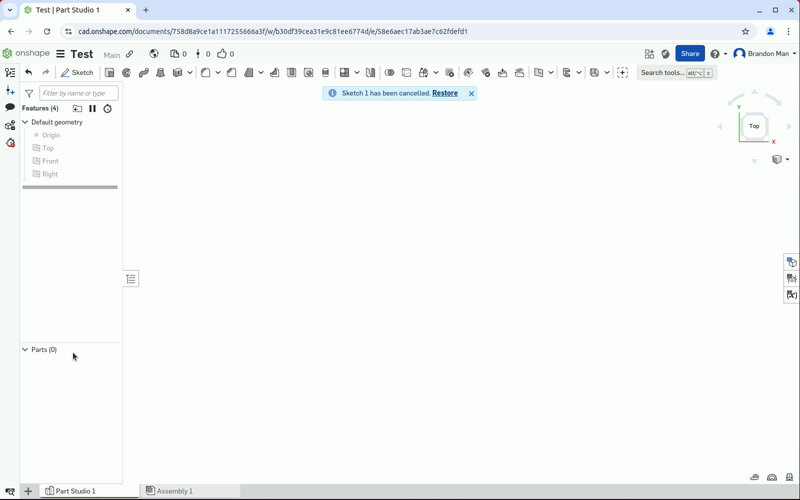
key(shift+p)
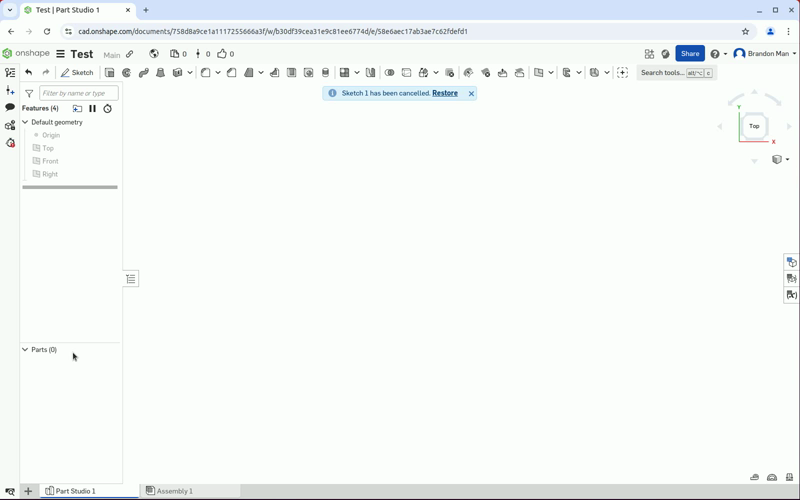
key(space)
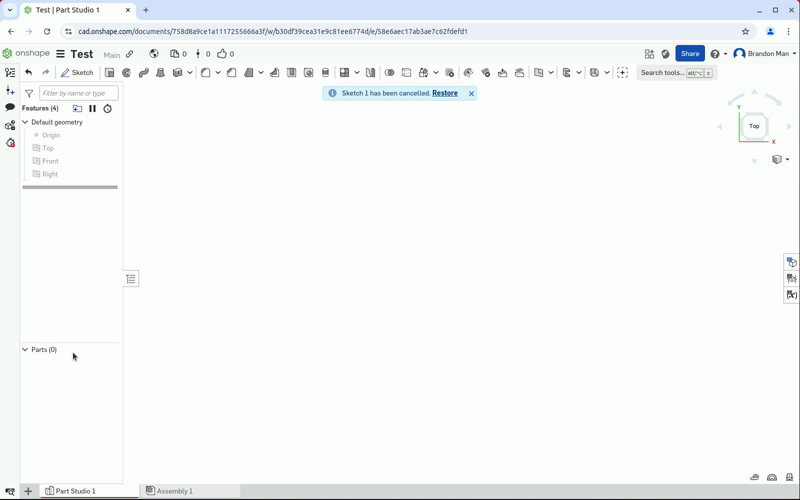
key_down(shift)
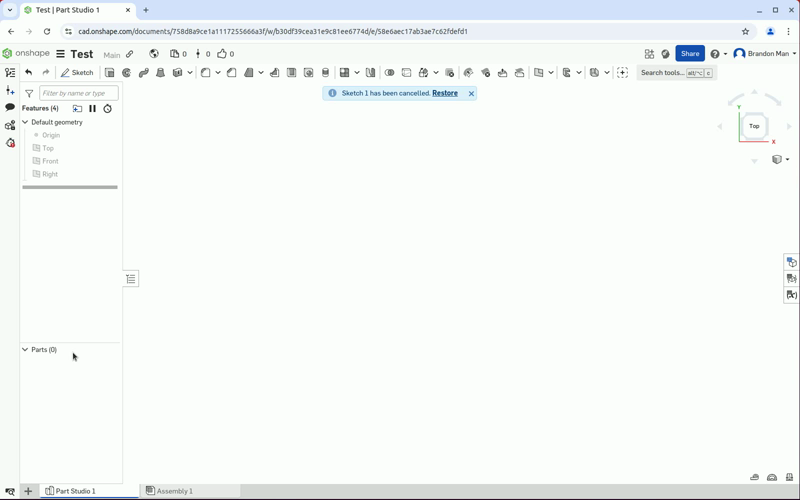
key(up)
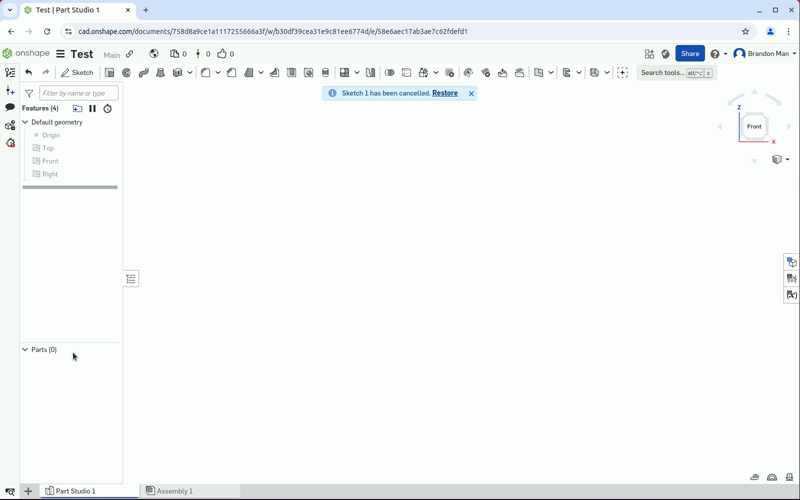
key_up(shift)
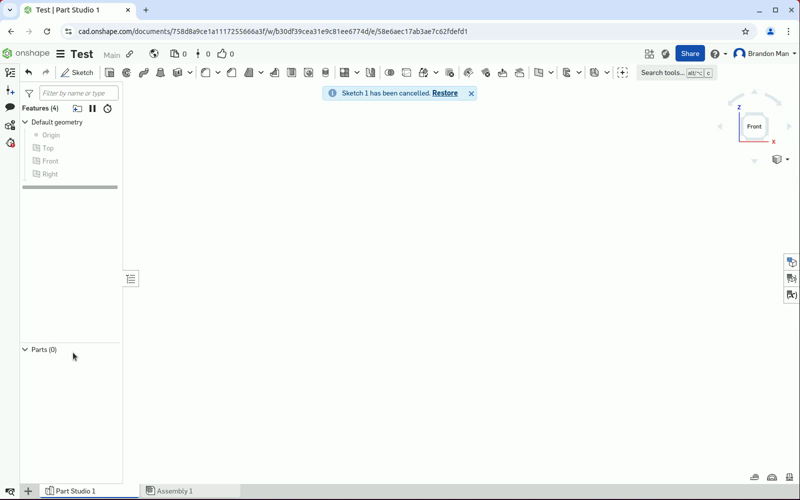
mouse_move(73, 352)
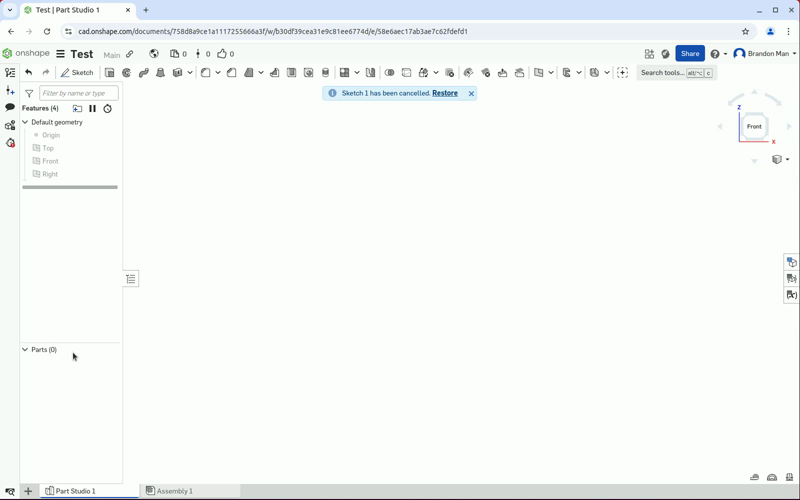
key(shift+y)
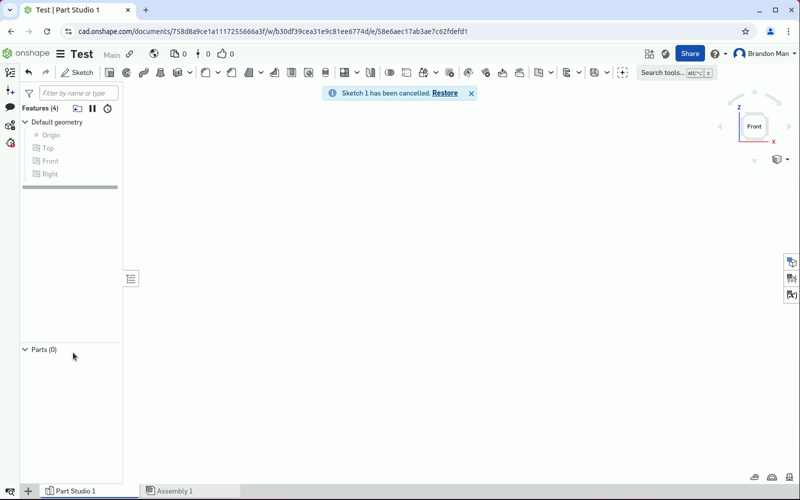
key(shift+s)
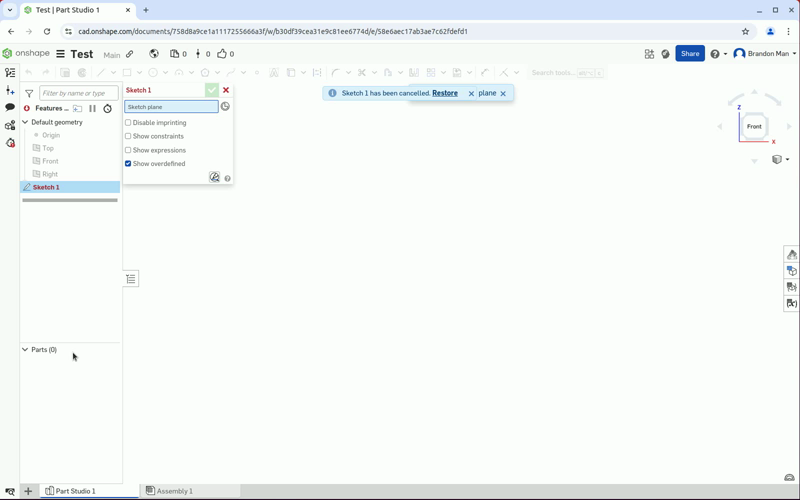
mouse_move(73, 163)
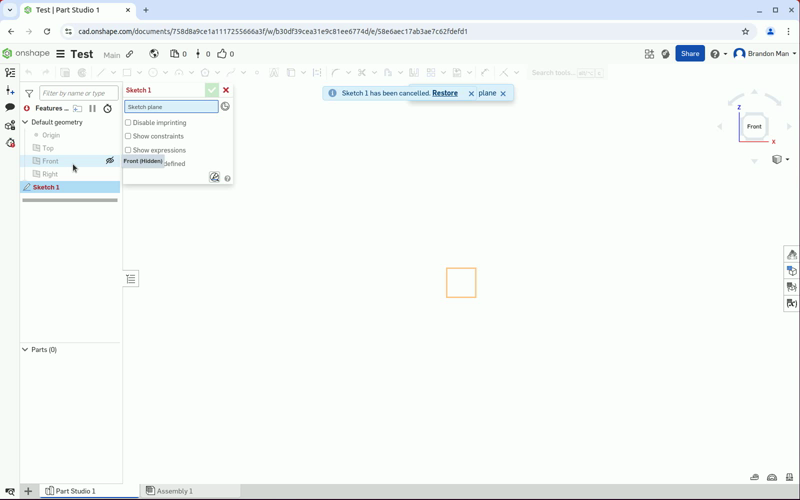
click(73, 163)
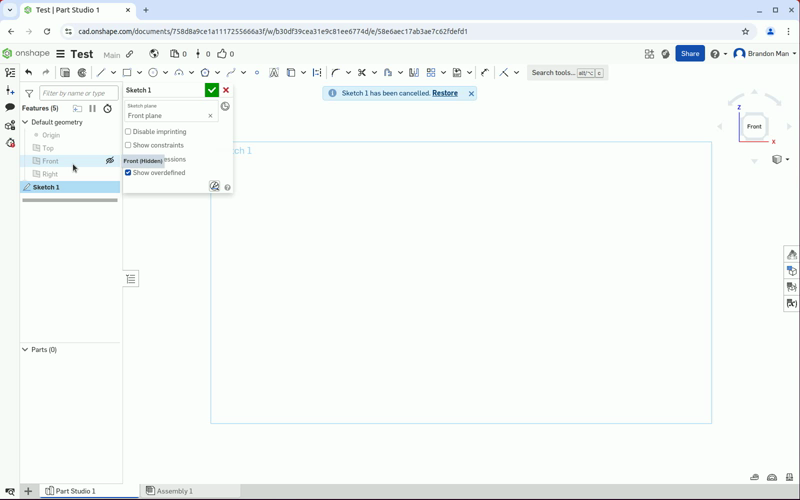
mouse_move(73, 352)
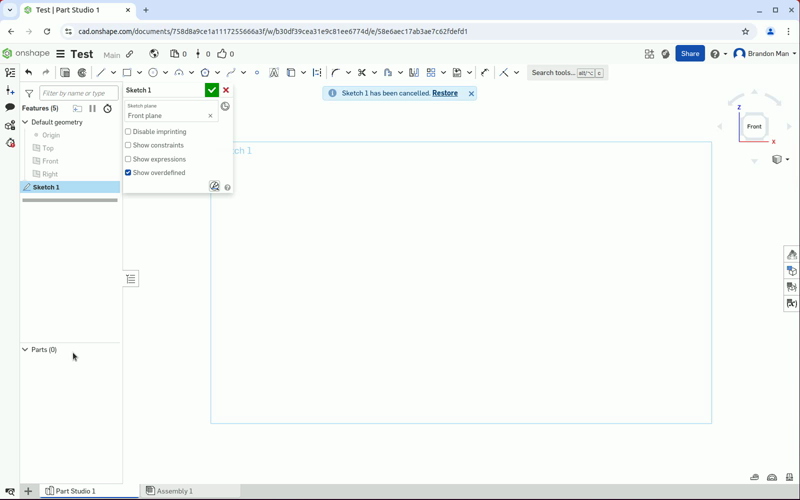
key(y)
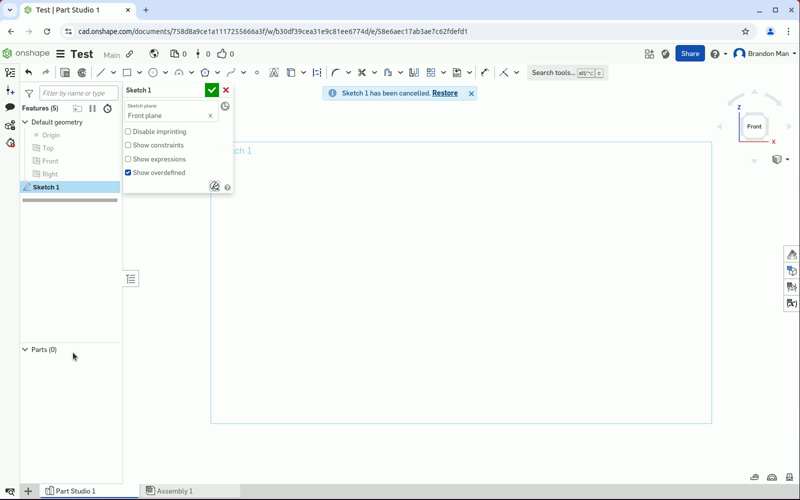
key(l)
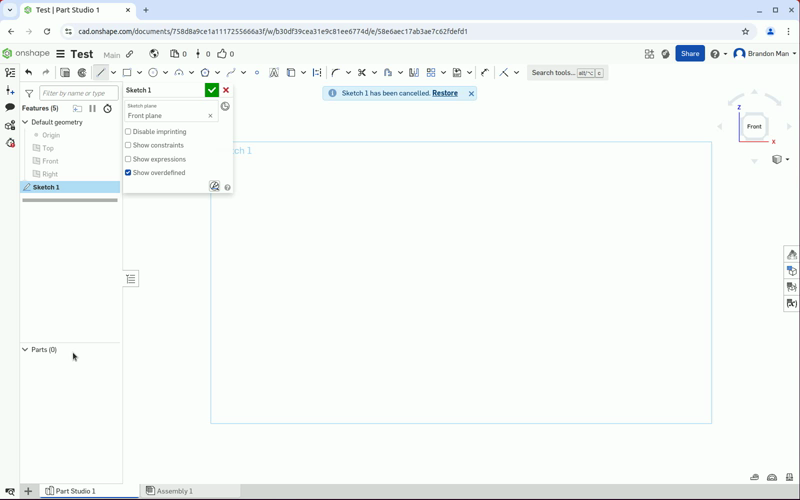
key_down(shift)
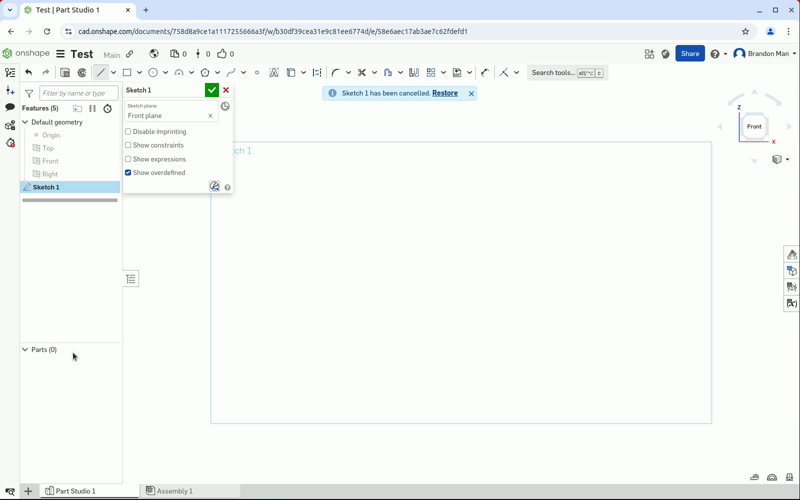
mouse_move(370, 304)
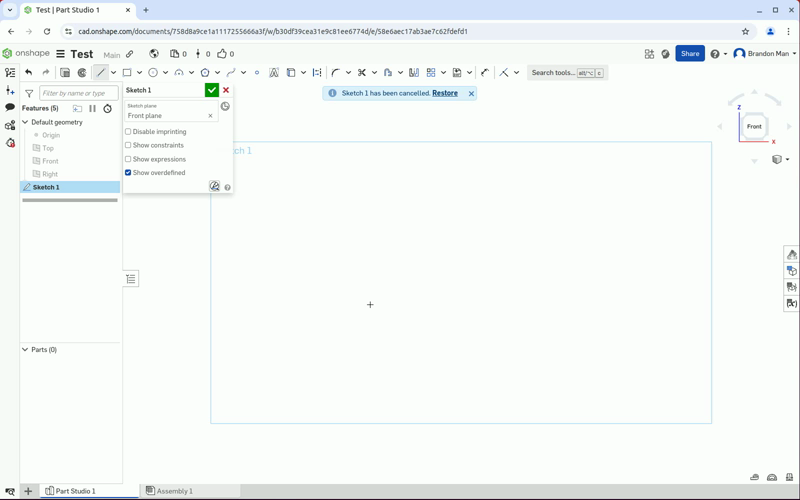
click(370, 304)
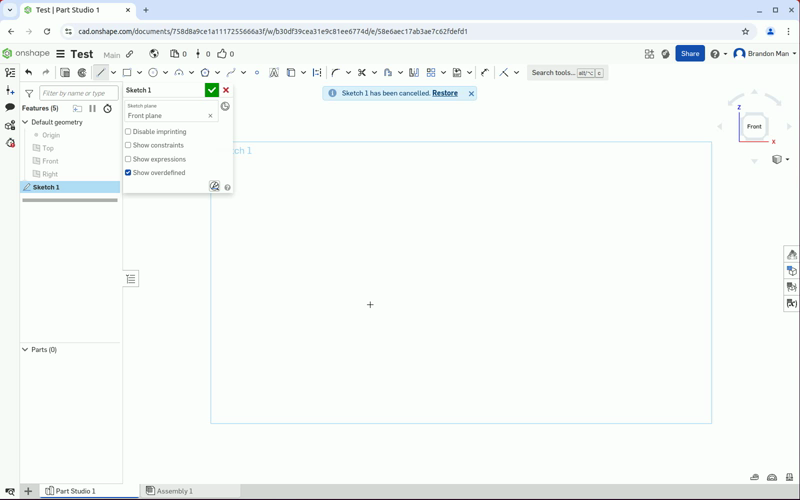
key_up(shift)
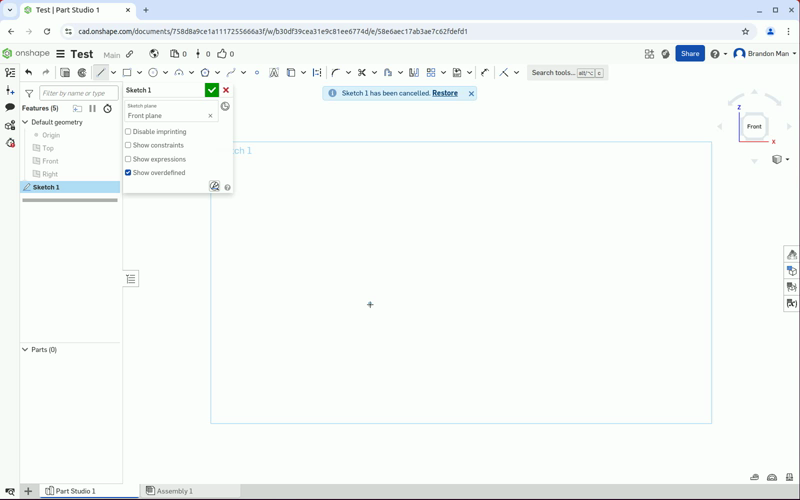
key_down(shift)
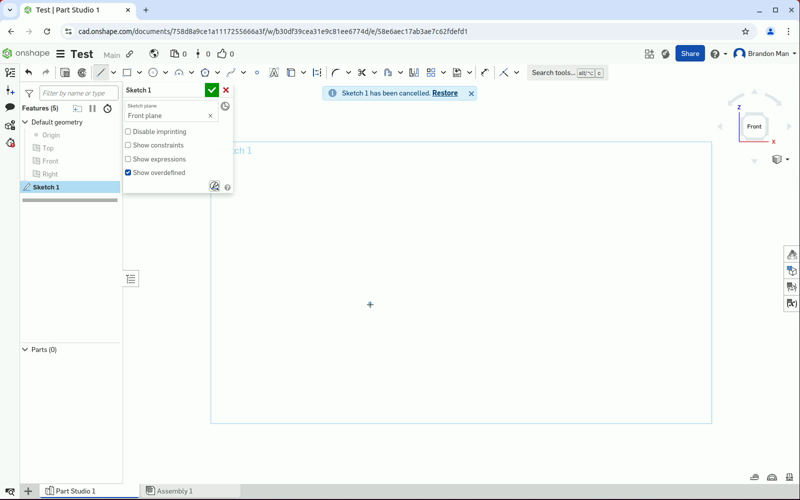
mouse_move(551, 304)
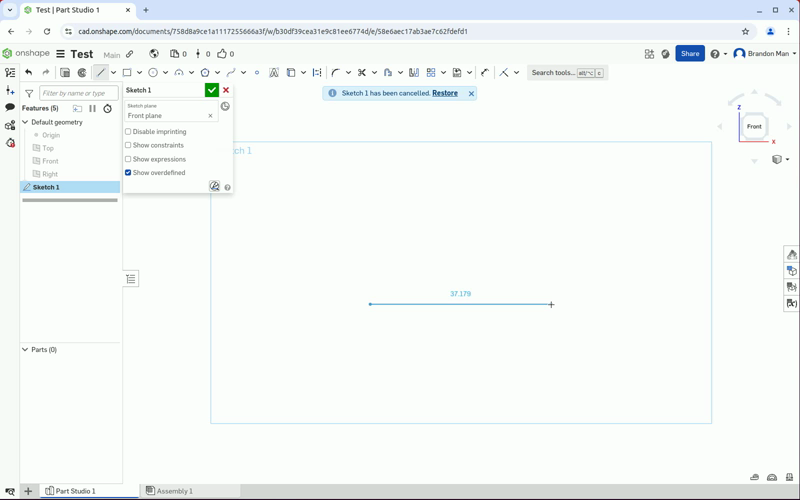
click(551, 304)
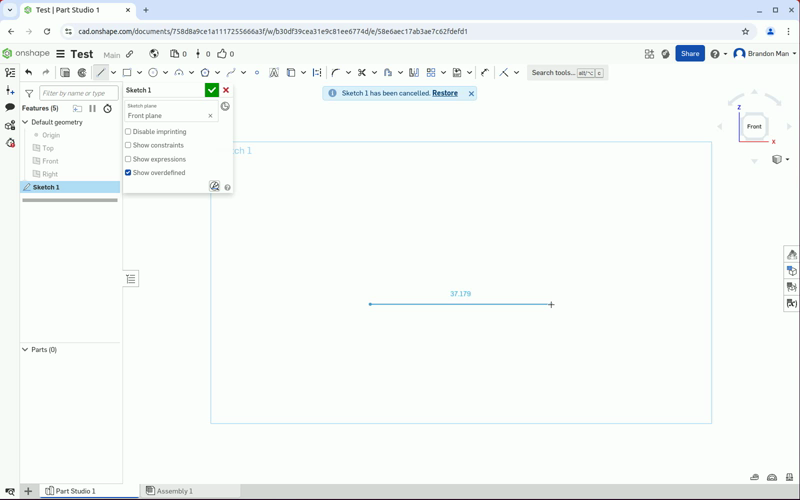
key_up(shift)
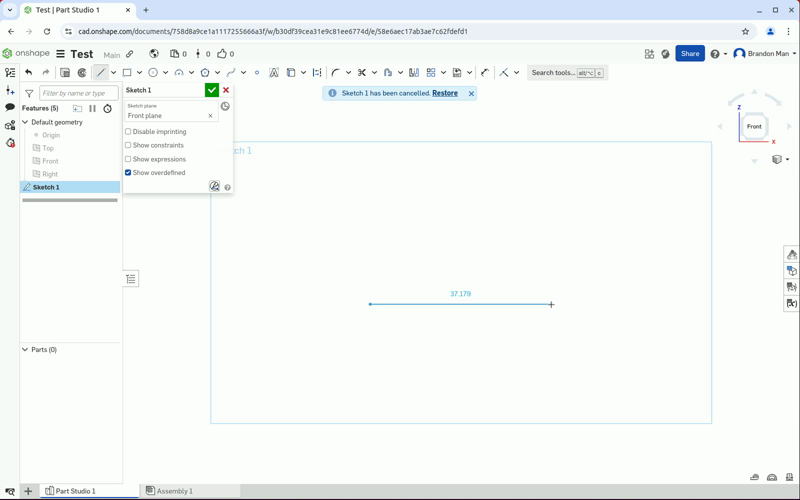
key_down(shift)
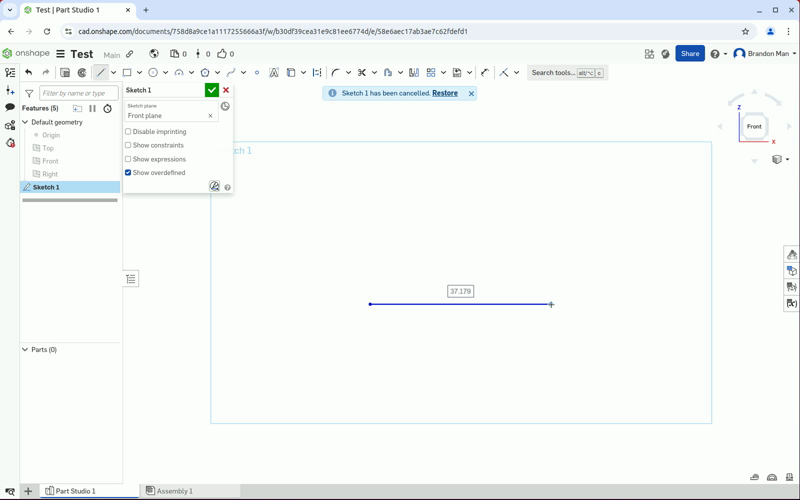
mouse_move(581, 304)
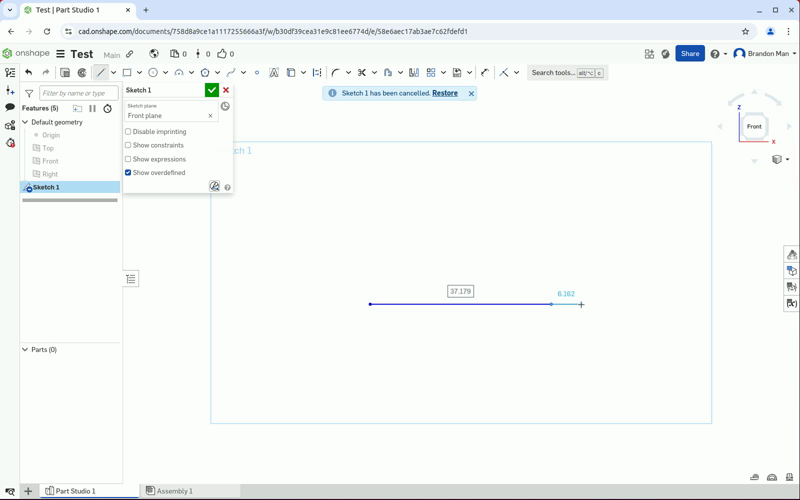
mouse_move(551, 262)
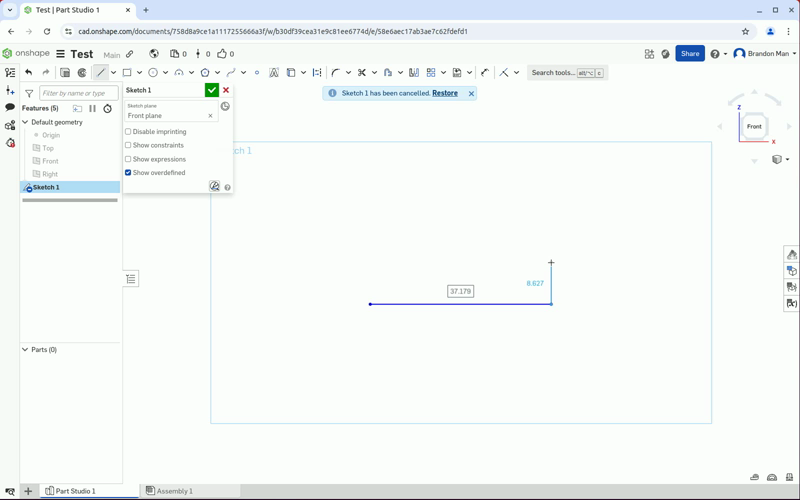
click(551, 262)
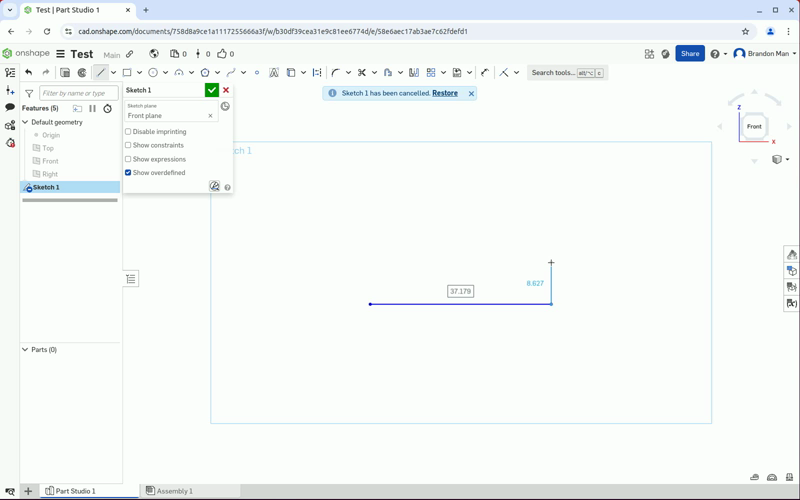
key_up(shift)
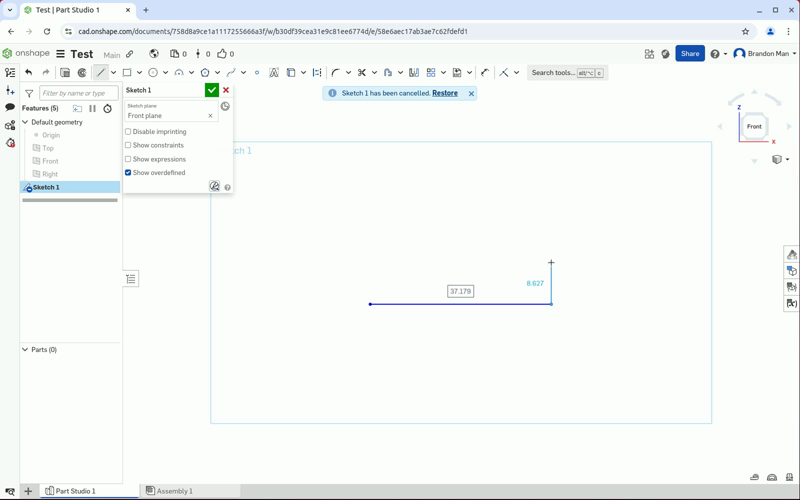
key_down(shift)
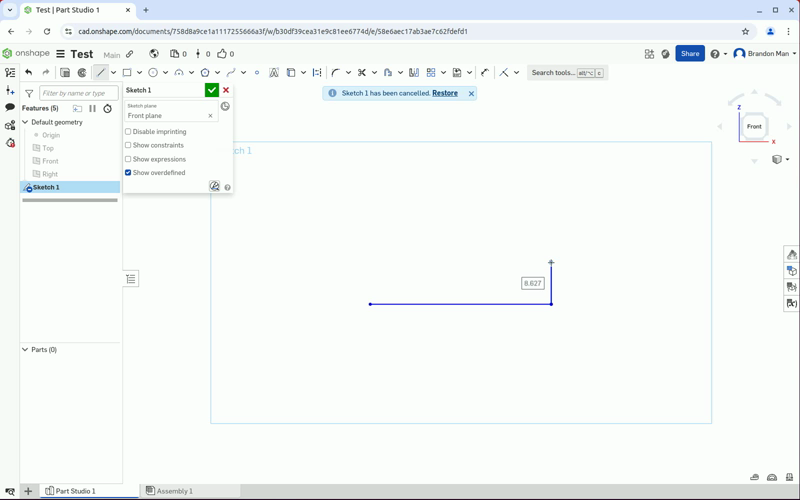
mouse_move(473, 262)
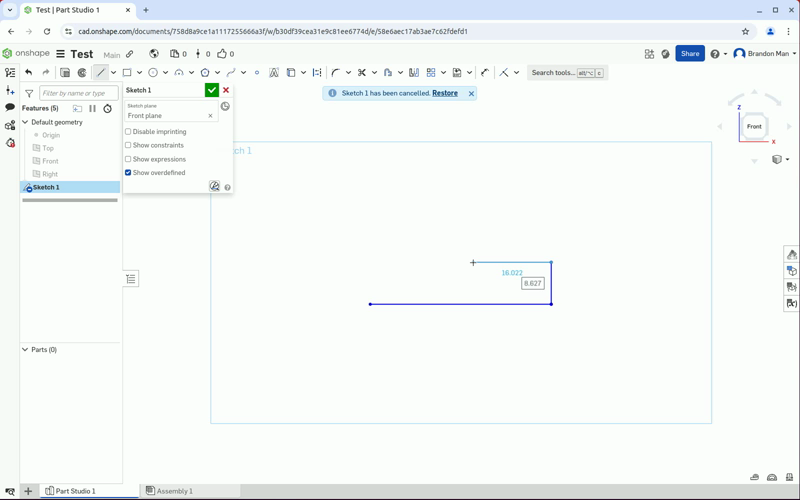
click(473, 262)
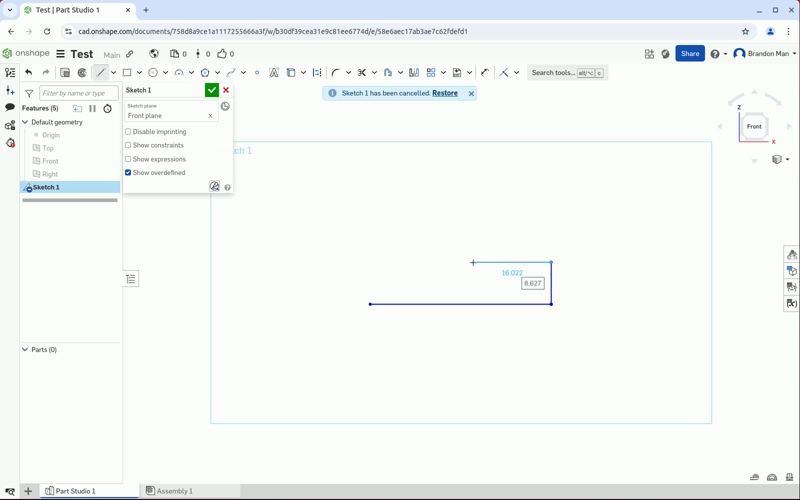
key_up(shift)
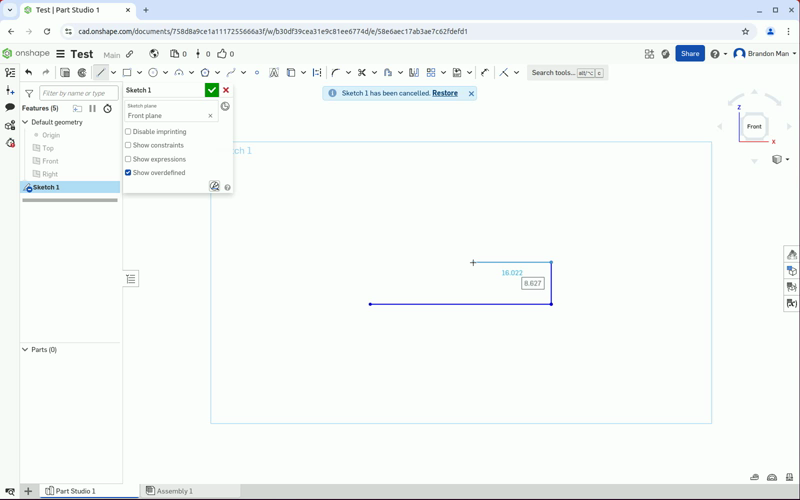
key_down(shift)
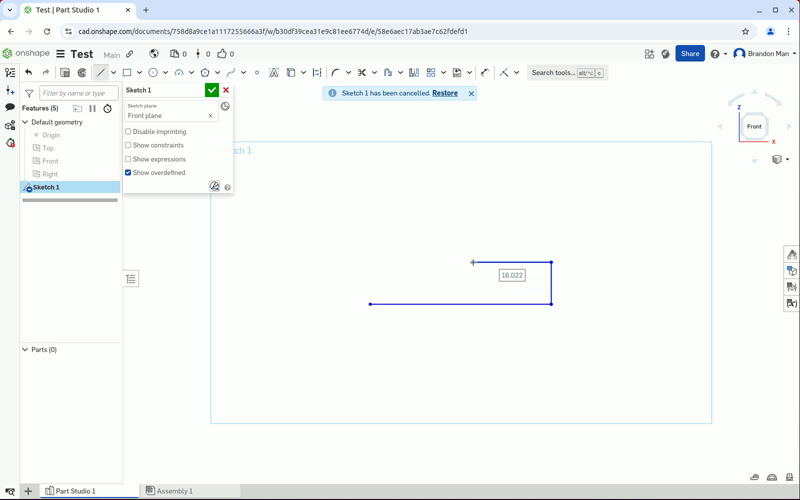
mouse_move(370, 262)
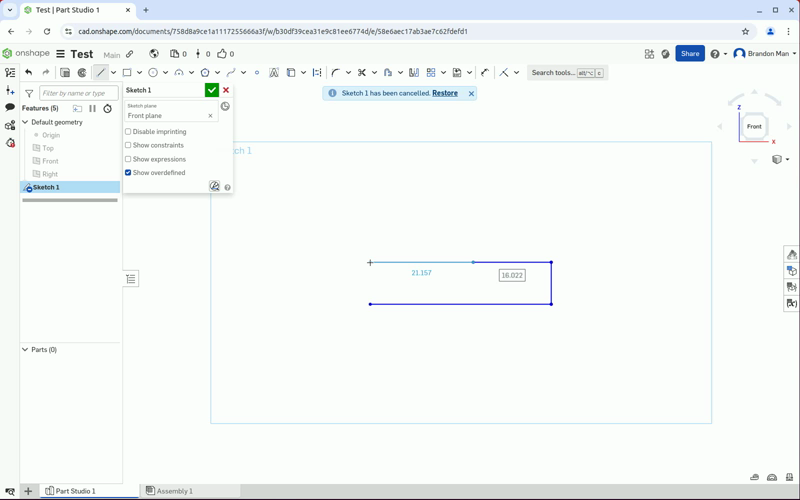
click(370, 262)
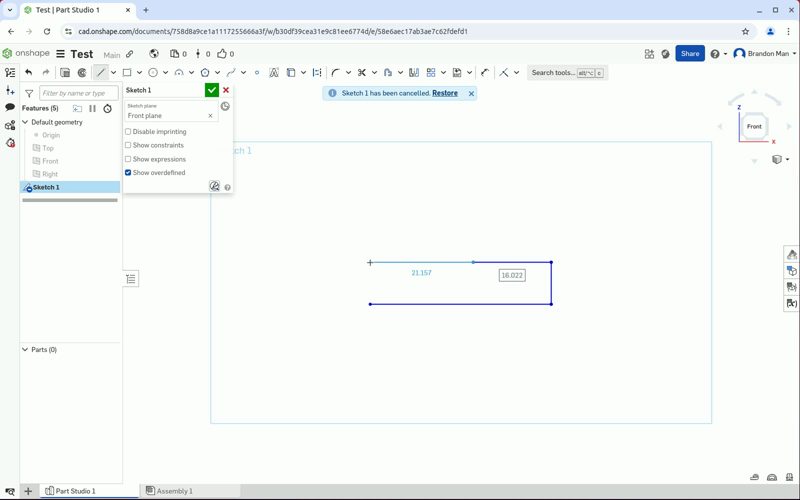
key_up(shift)
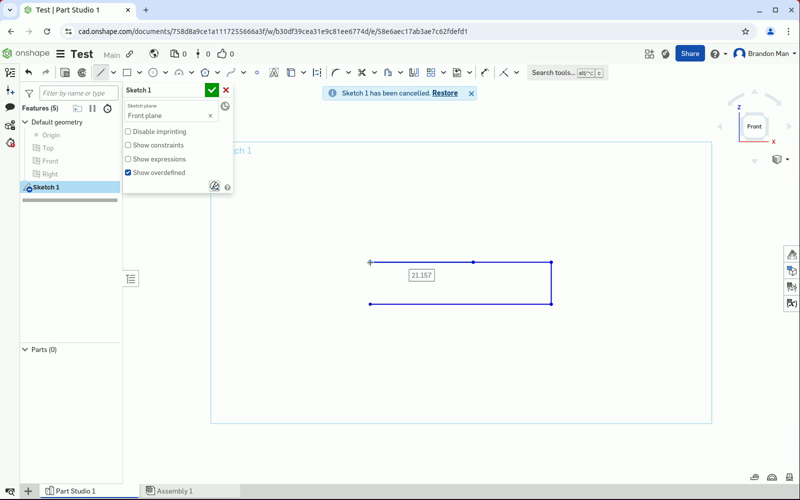
mouse_move(400, 262)
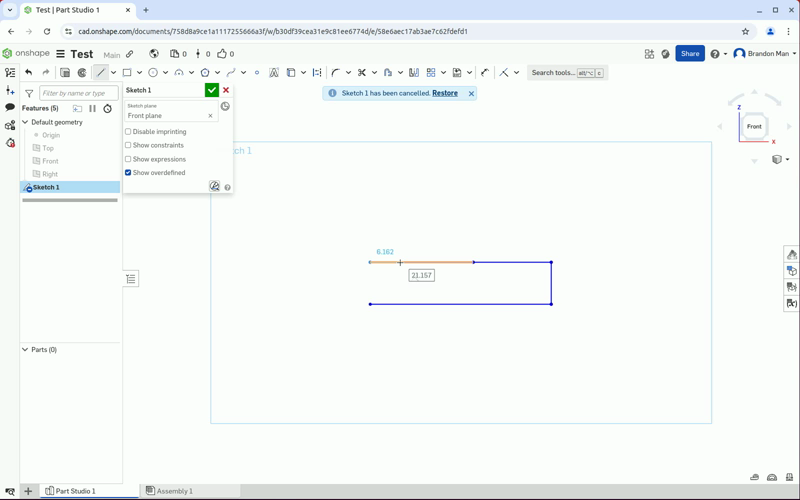
key_down(shift)
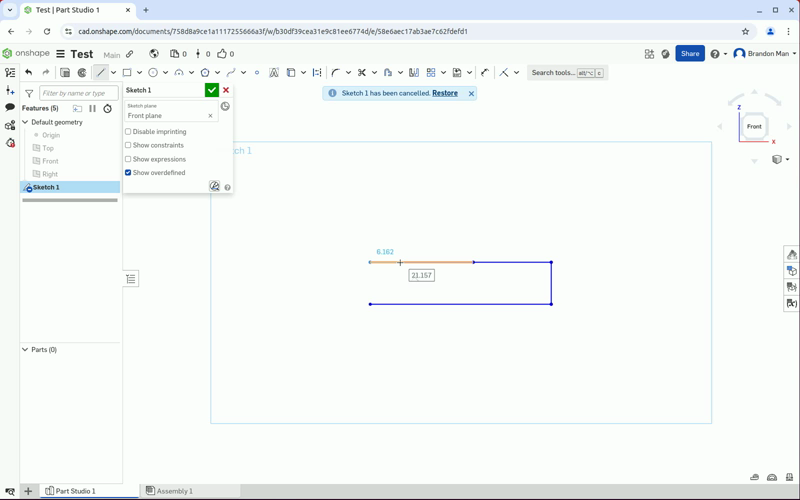
mouse_move(370, 304)
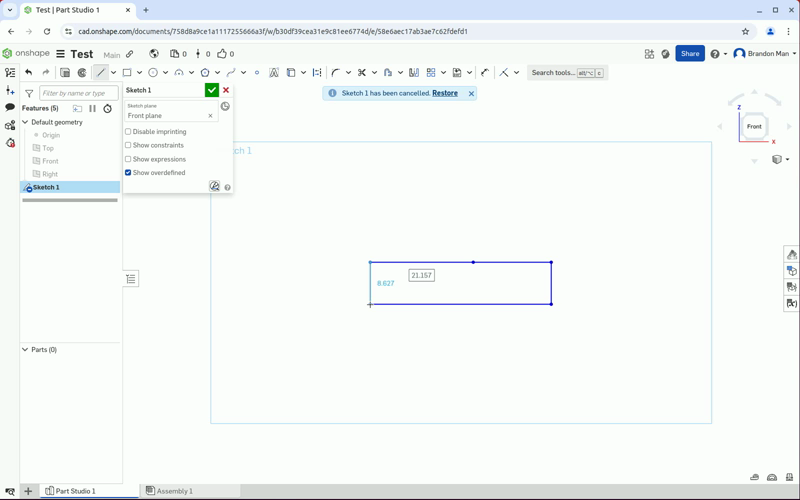
key_up(shift)
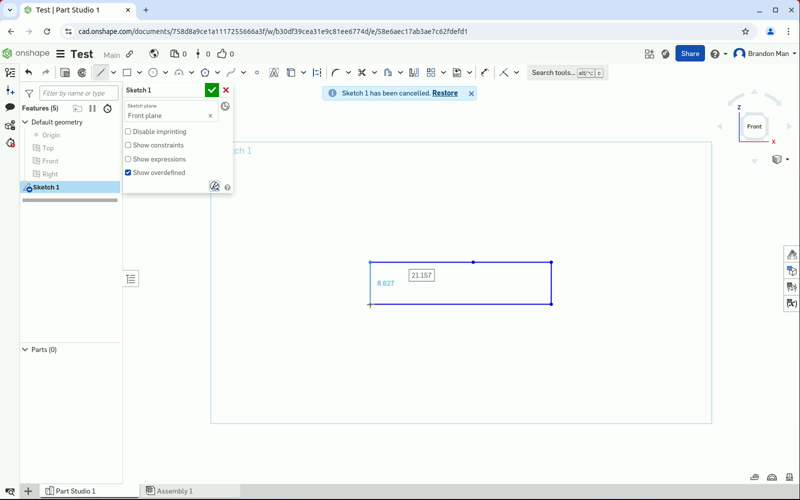
click(370, 304)
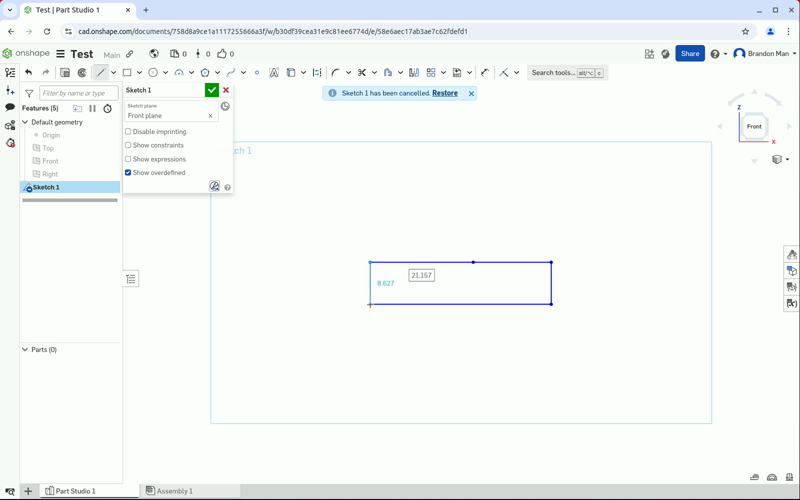
key(esc)
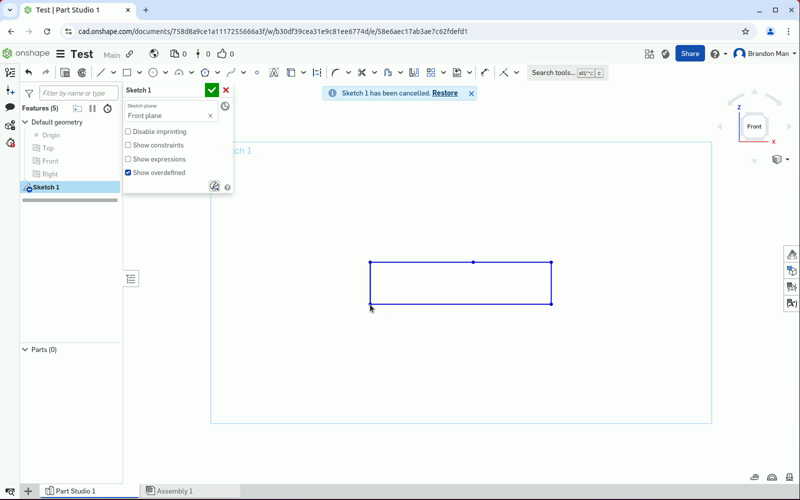
mouse_move(426, 298)
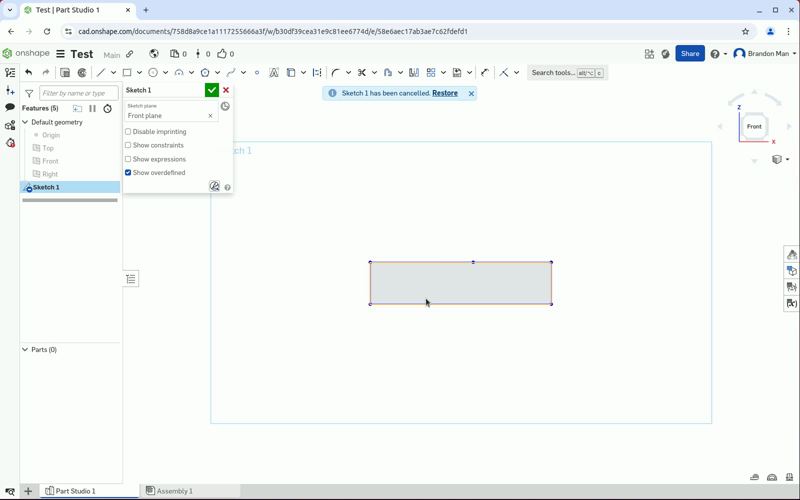
click(426, 298)
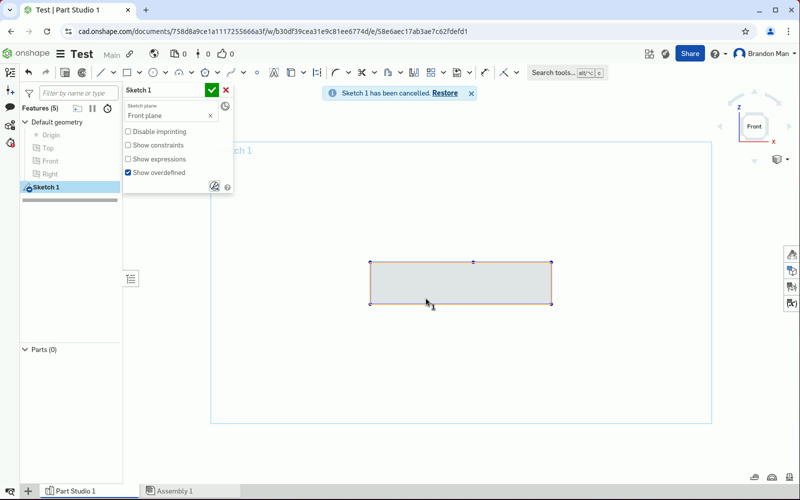
mouse_move(73, 352)
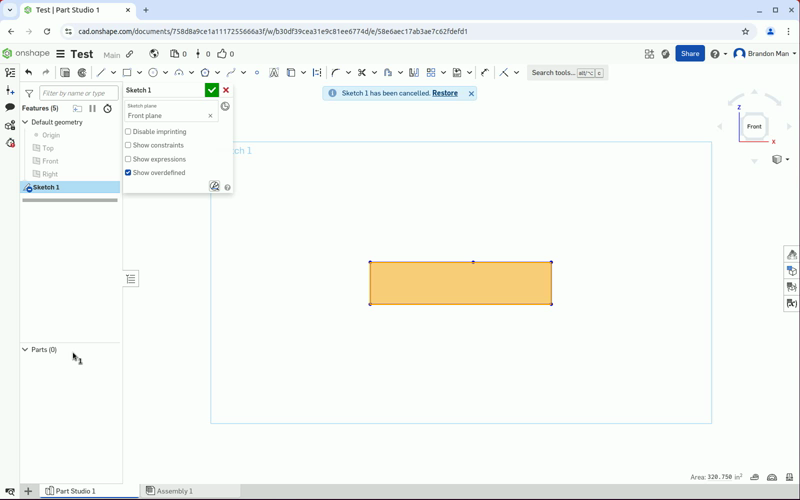
key(shift+y)
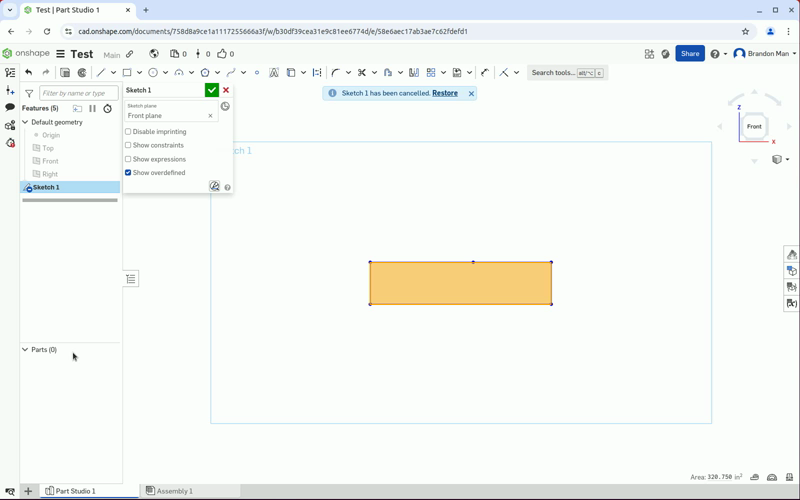
key(shift+e)
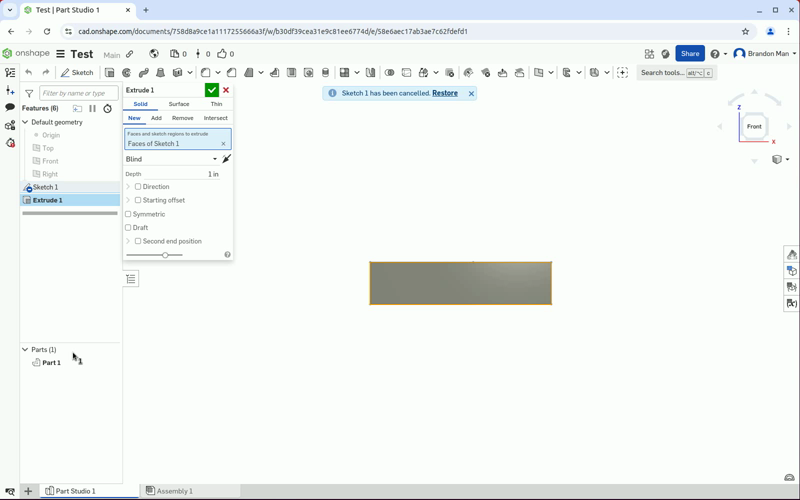
mouse_move(143, 106)
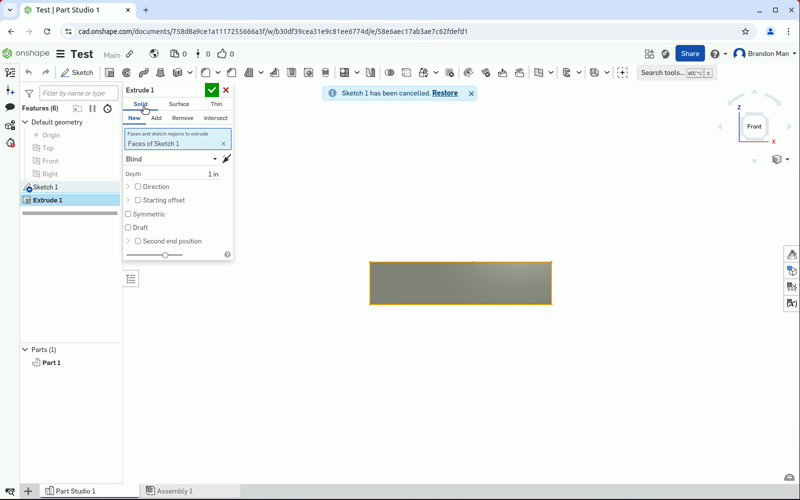
click(143, 106)
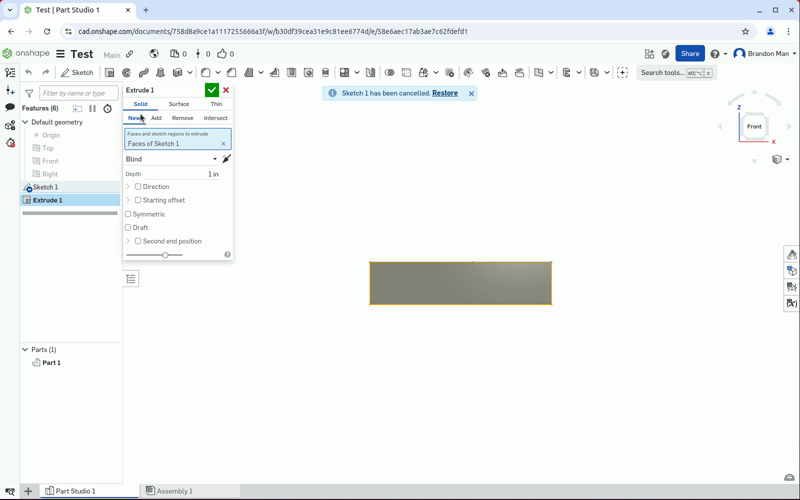
mouse_move(137, 120)
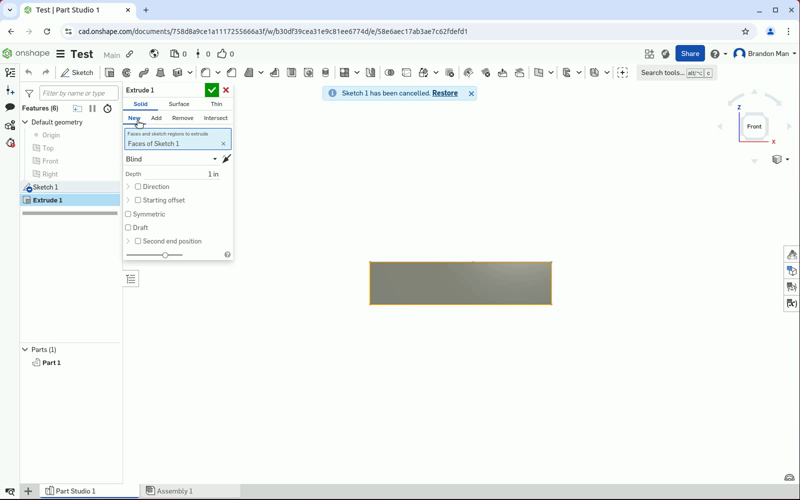
click(137, 120)
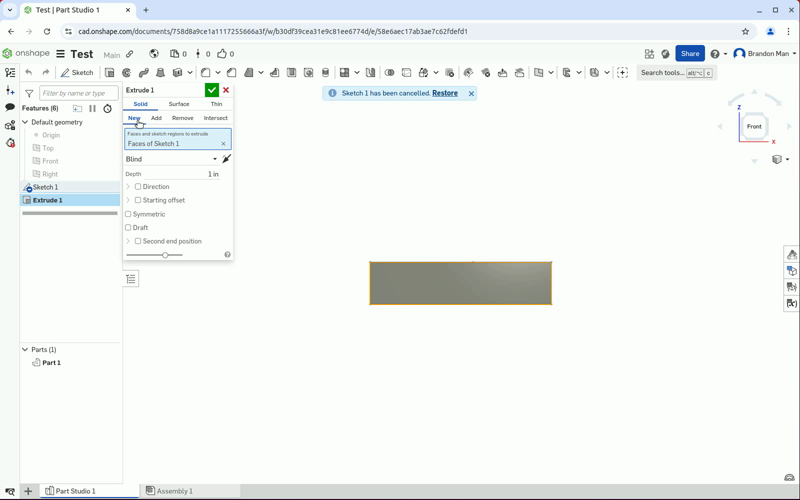
key(tab, 4)
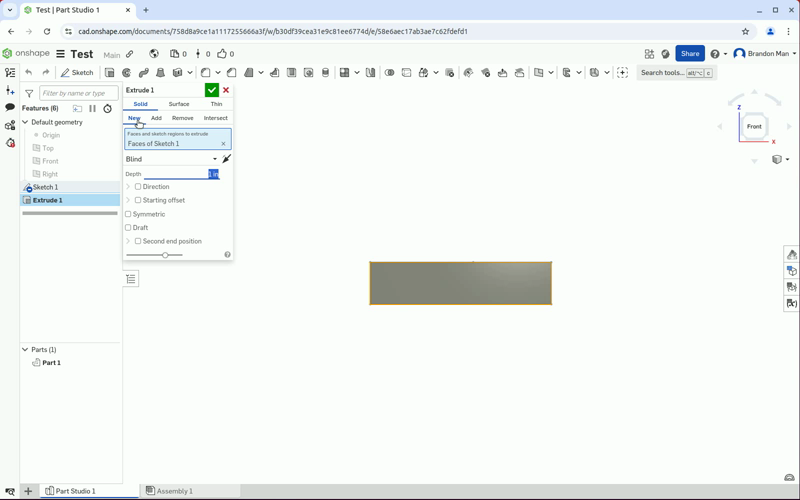
text(8.184)
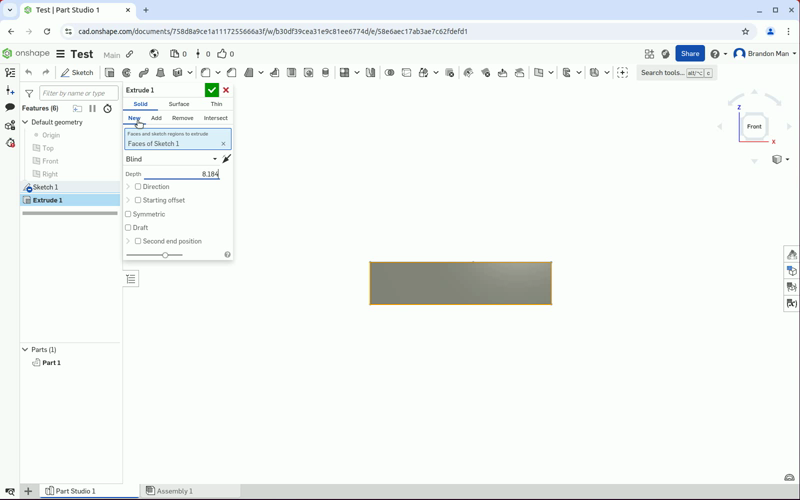
key(tab, 3)
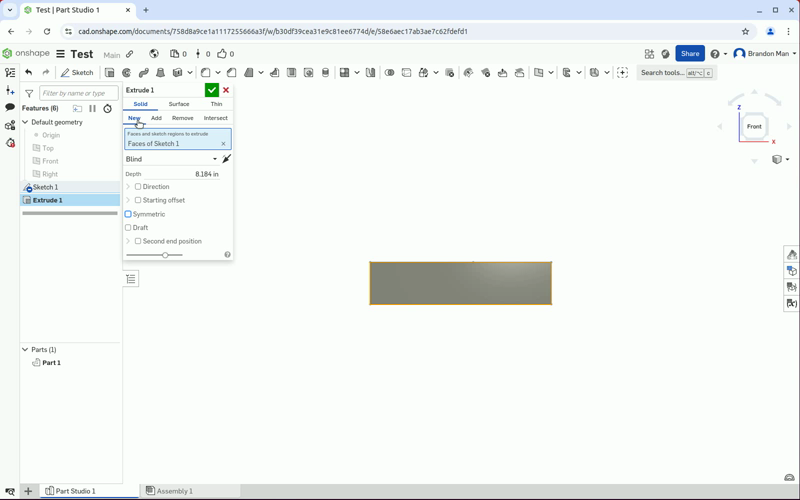
key(space)
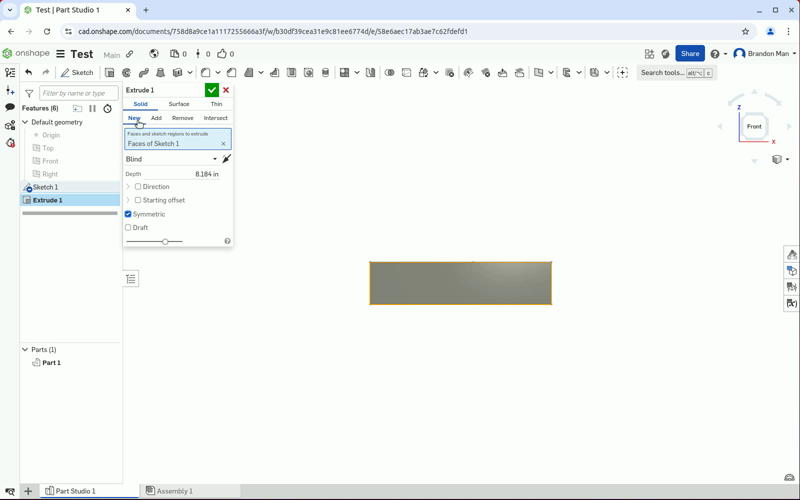
key(enter)
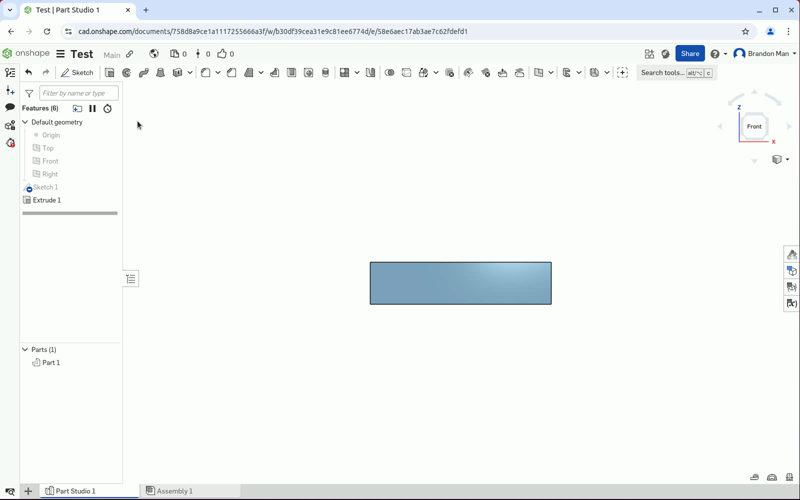
key(shift+h)
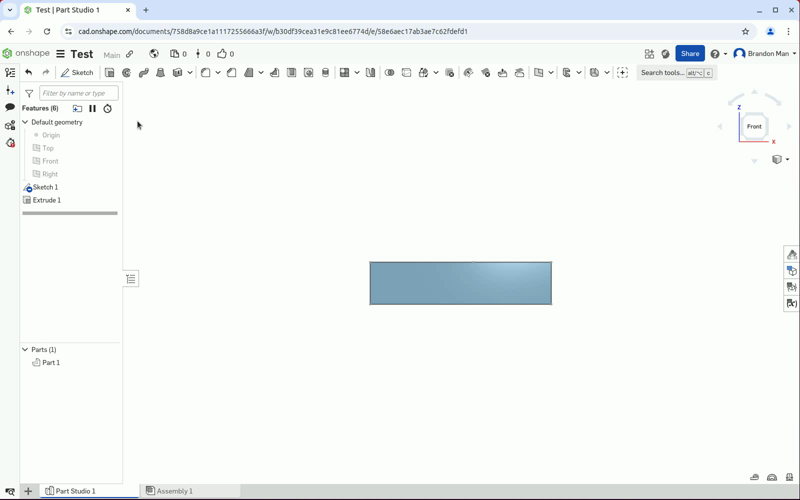
key(shift+h)
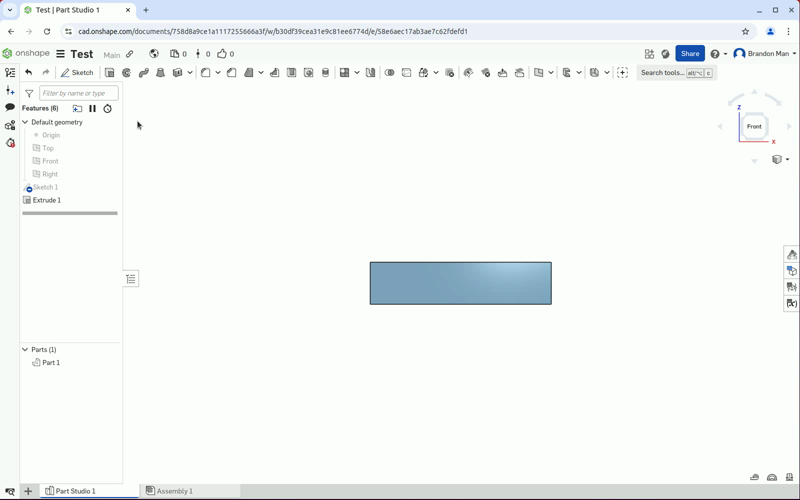
mouse_move(73, 189)
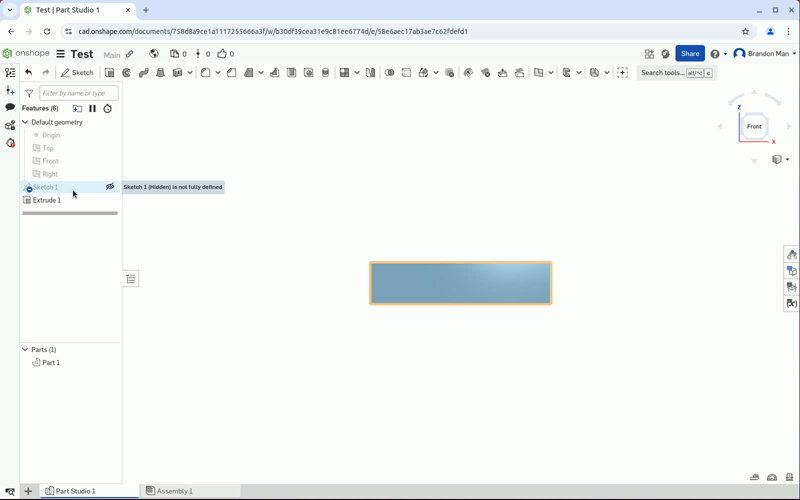
click(73, 189)
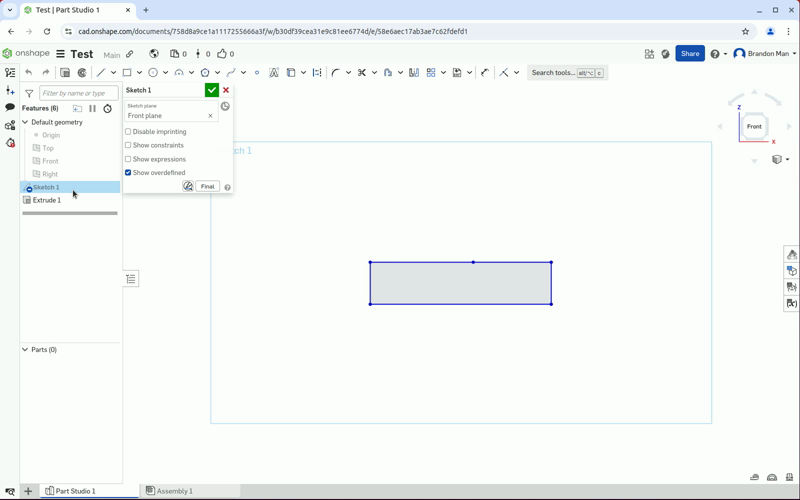
mouse_move(229, 92)
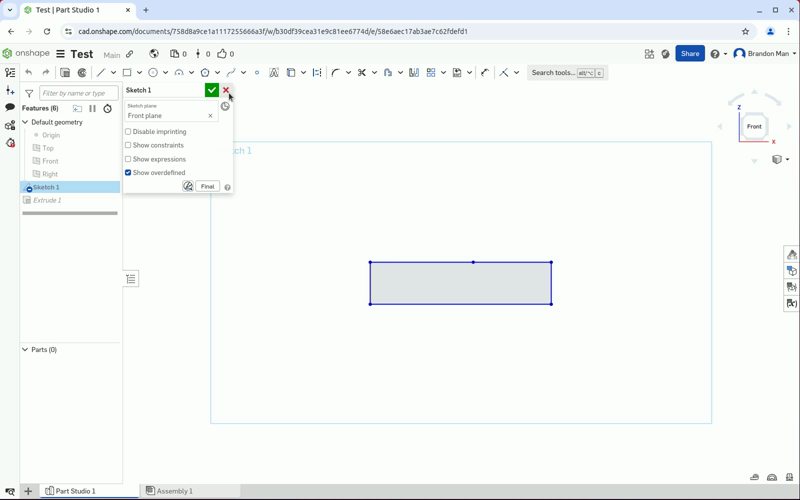
click(229, 92)
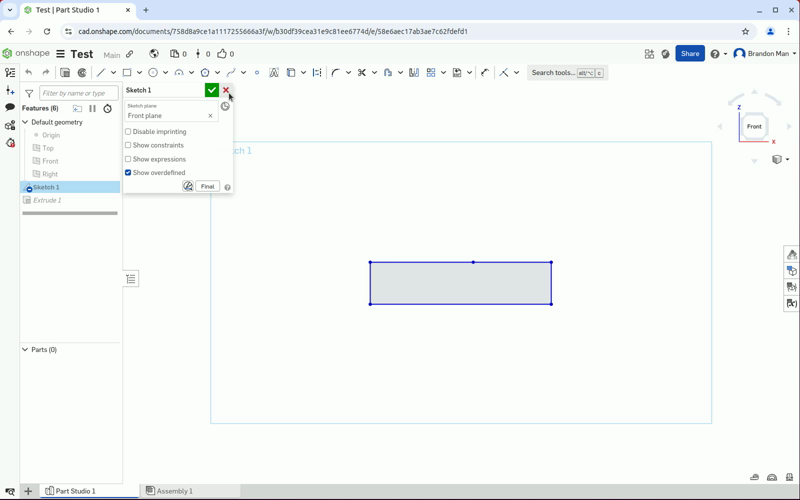
key(shift+s)
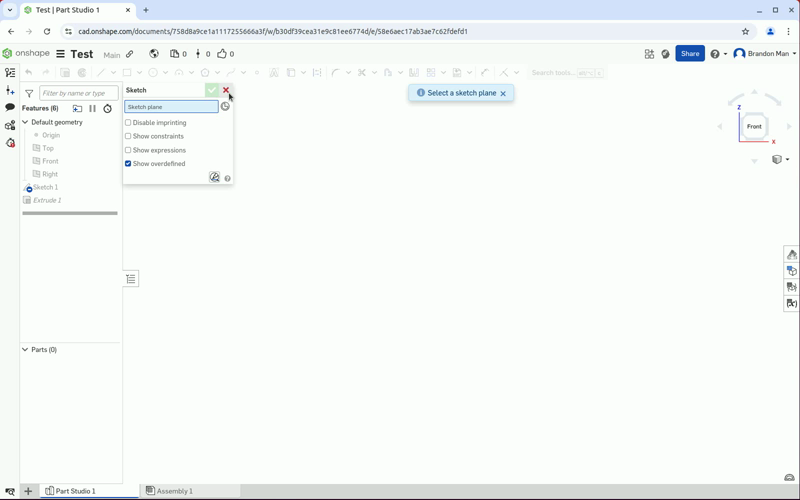
mouse_move(73, 163)
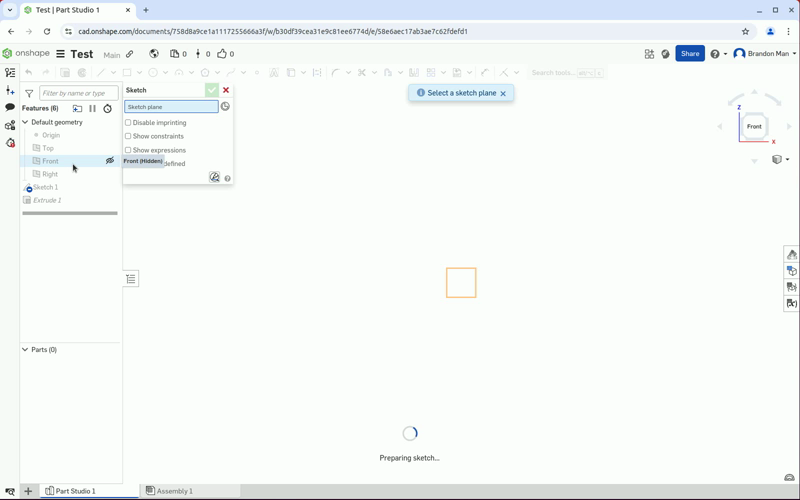
click(73, 163)
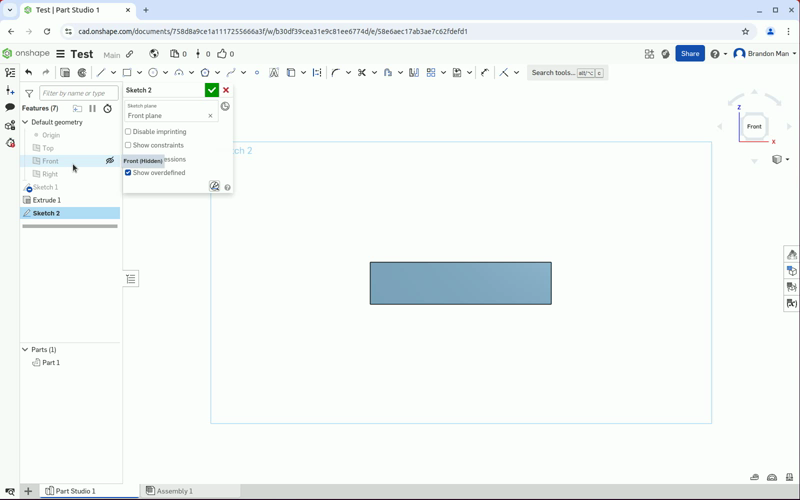
mouse_move(73, 352)
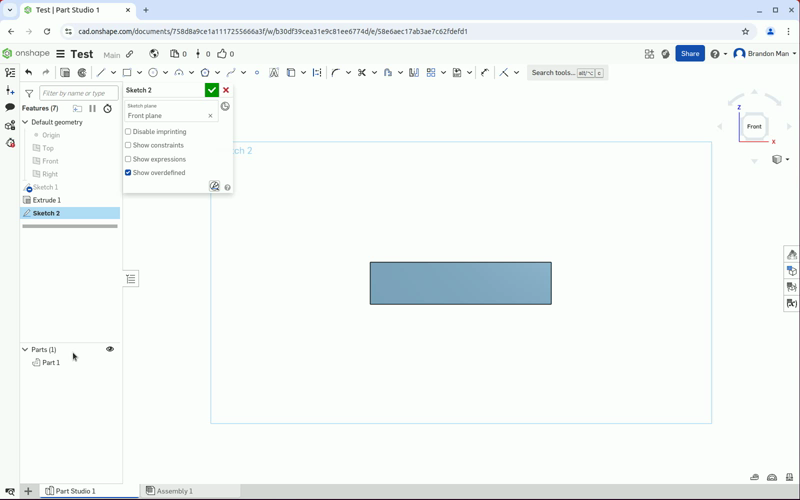
key(y)
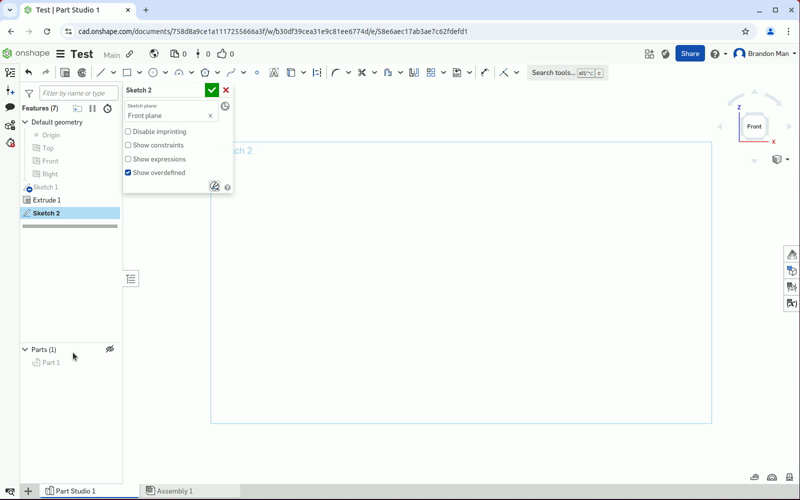
key(l)
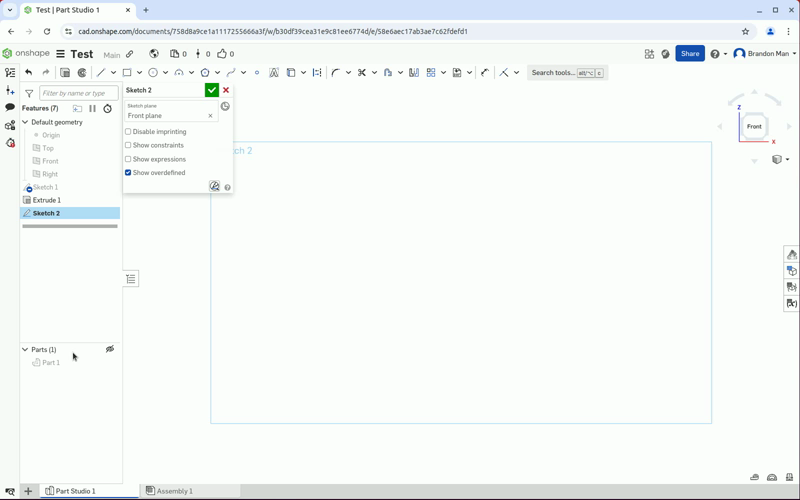
key_down(shift)
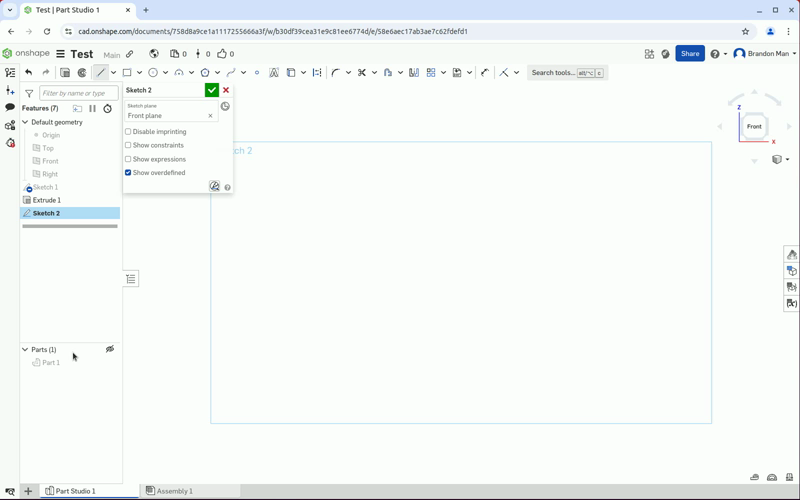
mouse_move(370, 261)
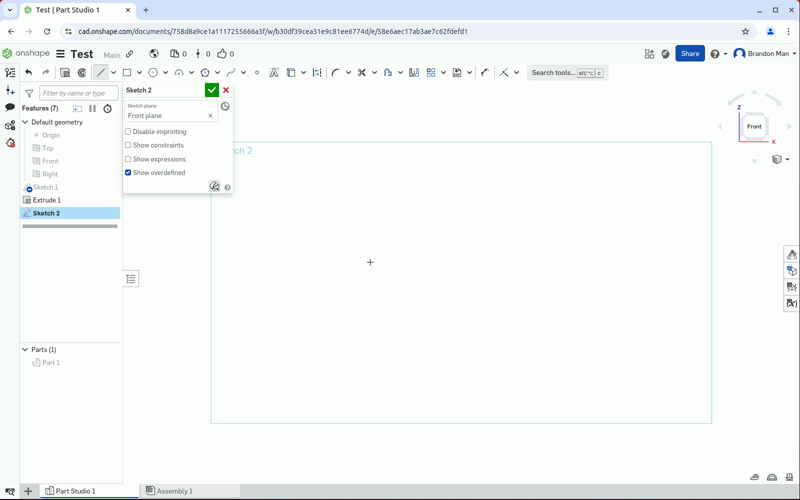
click(370, 261)
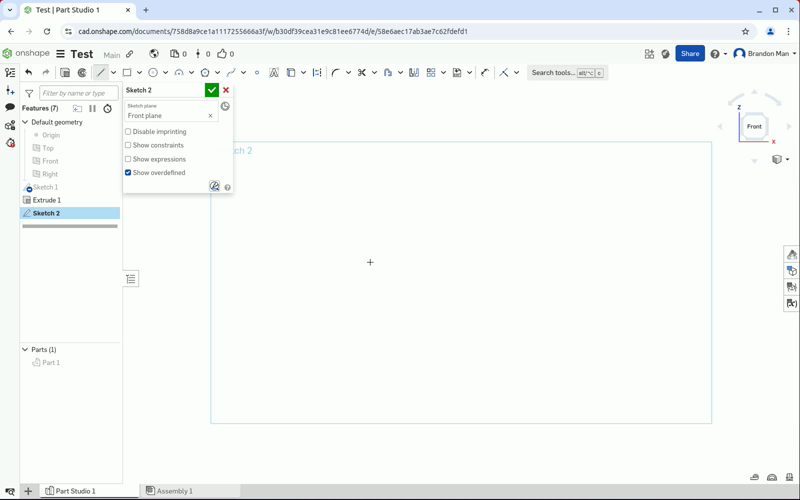
key_up(shift)
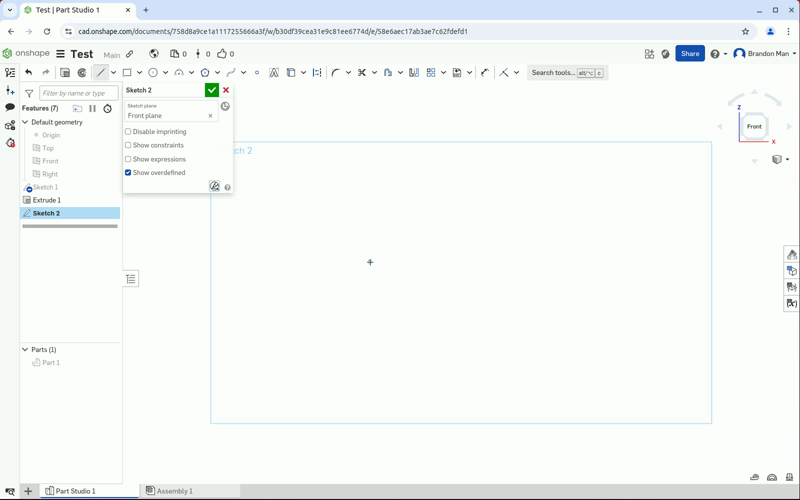
key_down(shift)
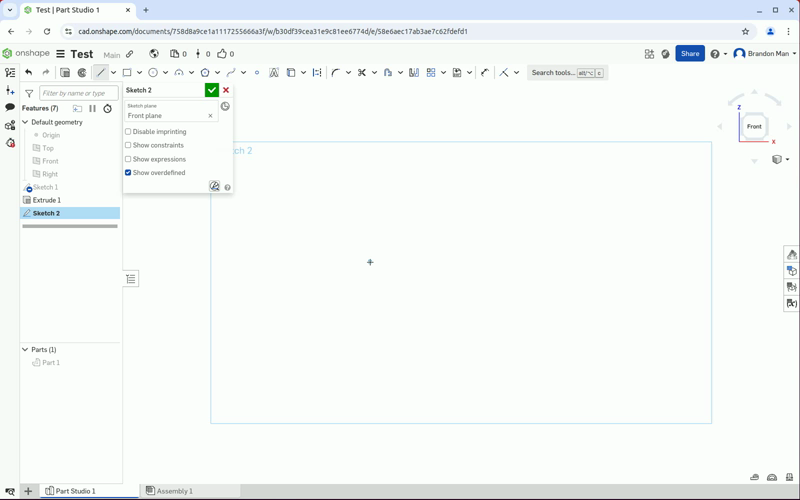
mouse_move(473, 261)
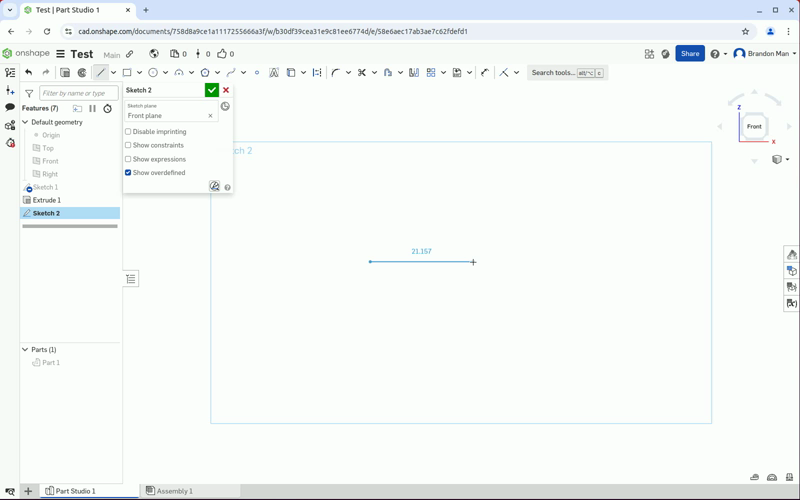
click(473, 261)
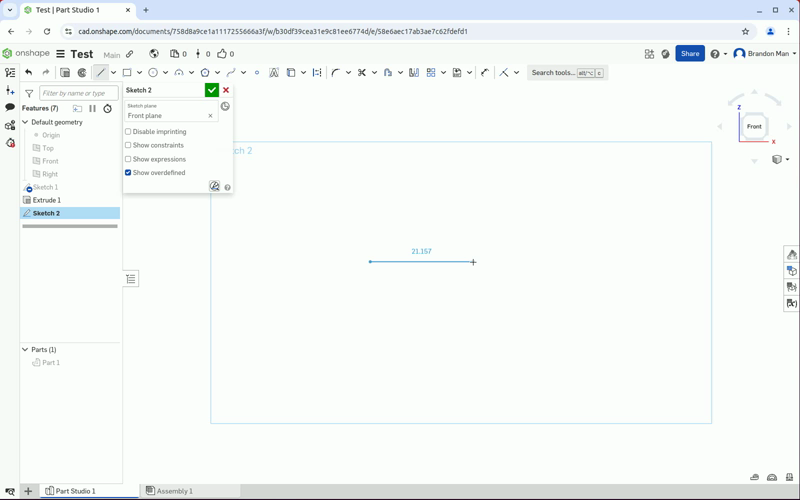
key_up(shift)
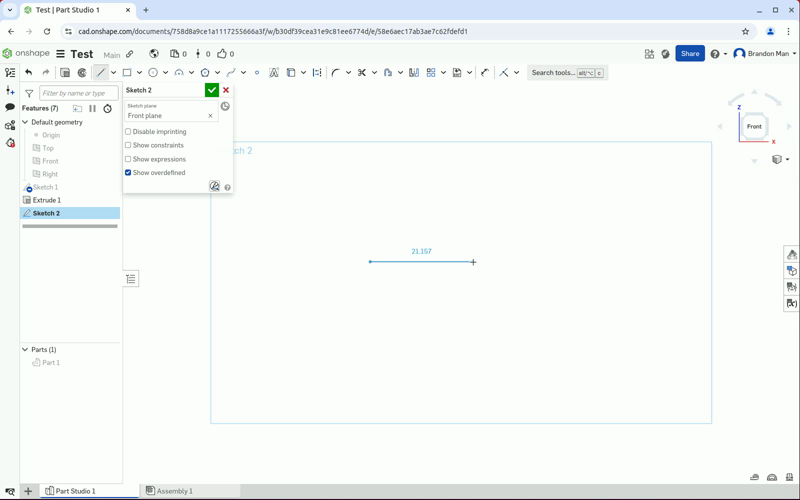
key_down(shift)
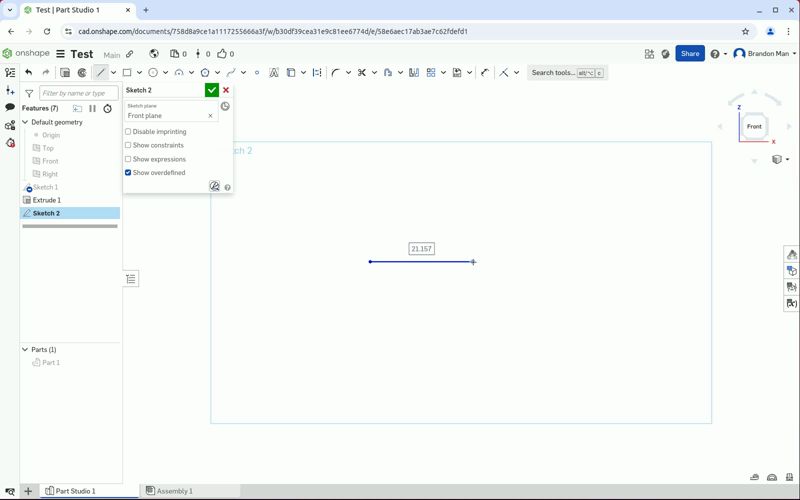
mouse_move(503, 261)
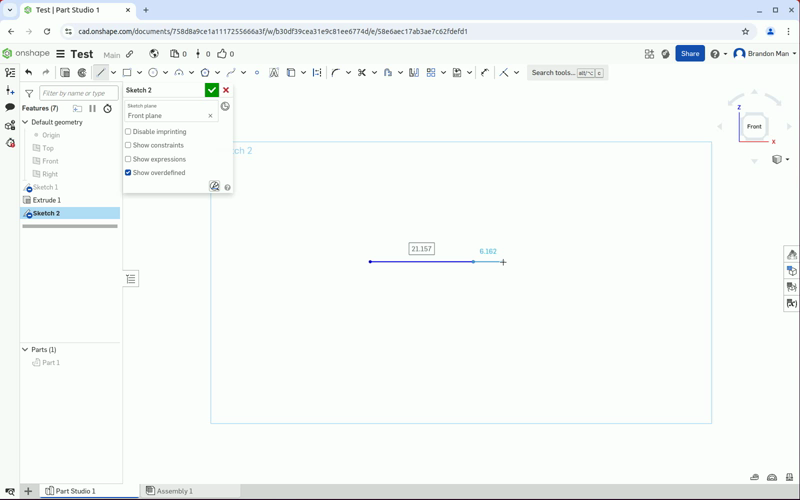
mouse_move(473, 234)
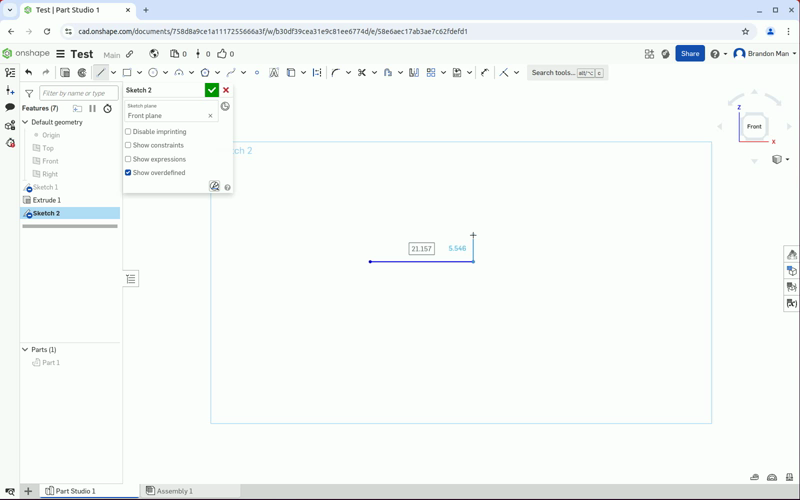
click(473, 234)
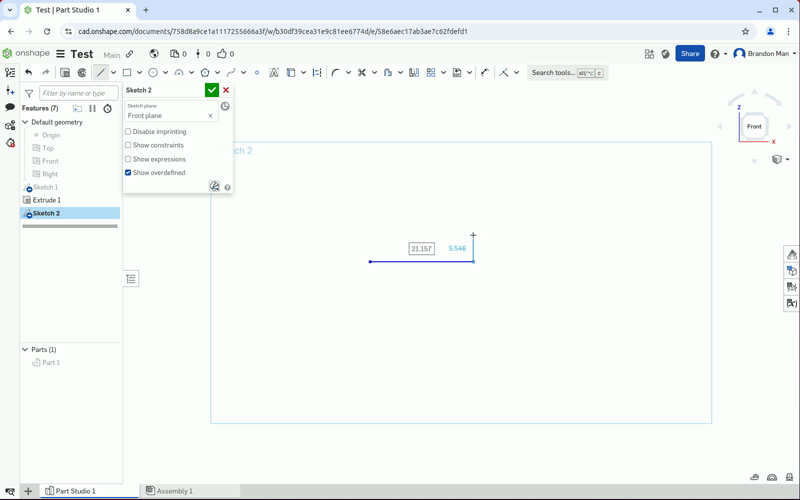
key_up(shift)
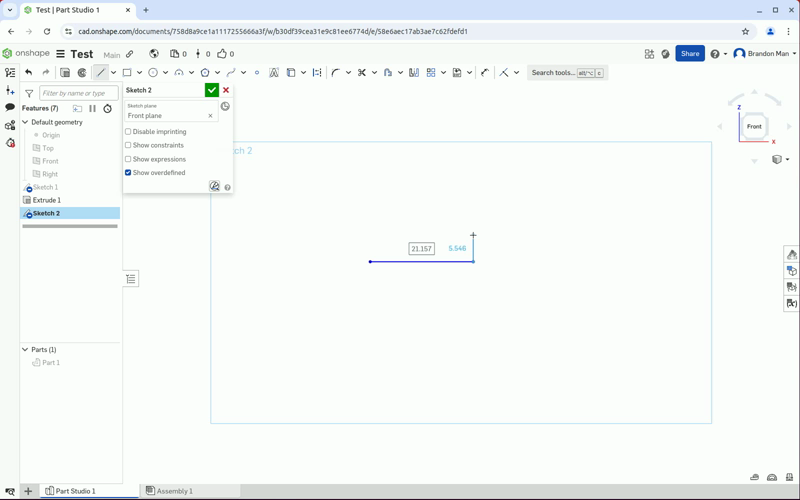
key(esc)
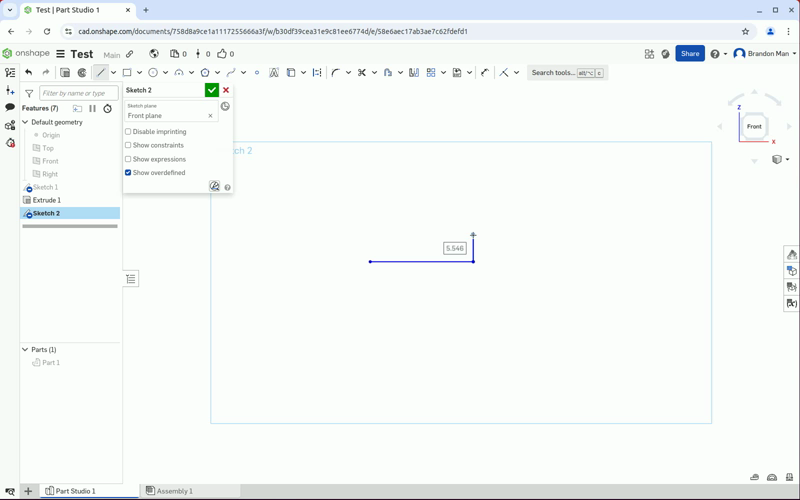
key(a)
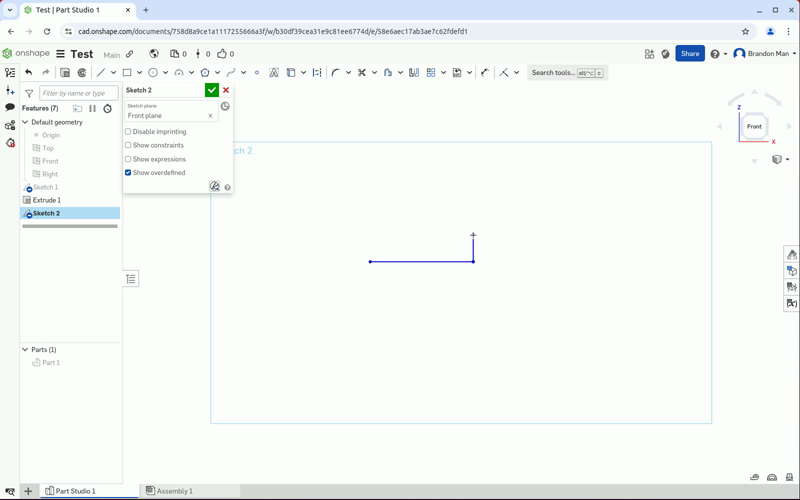
mouse_move(473, 234)
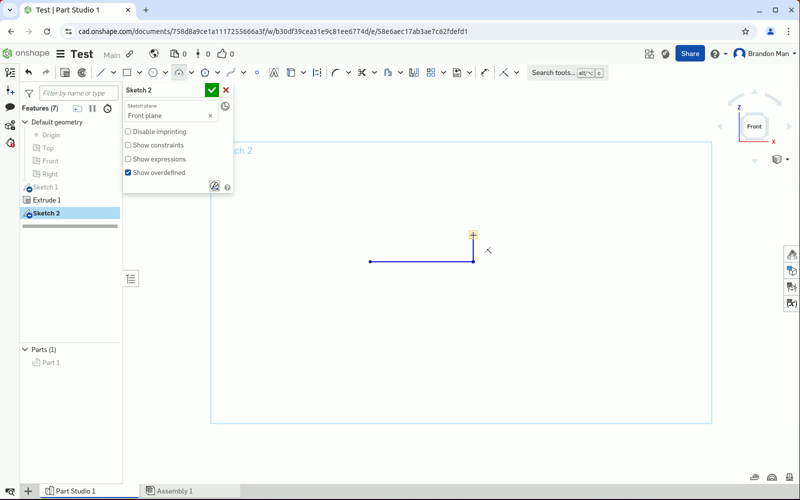
click(473, 234)
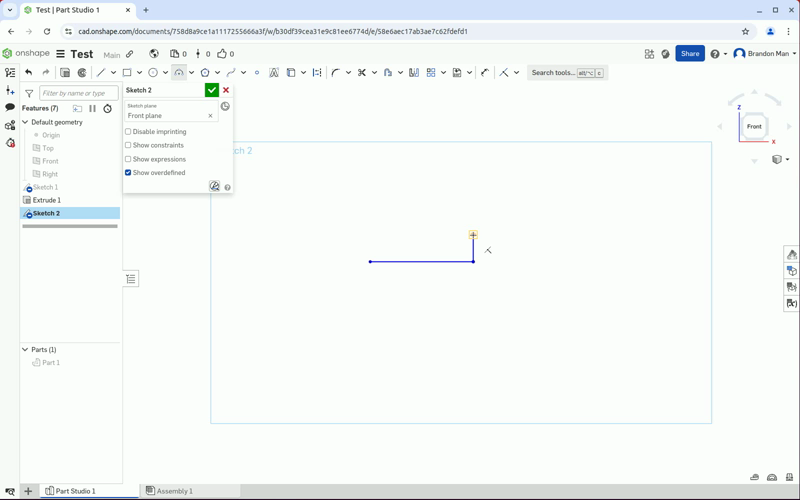
key_down(shift)
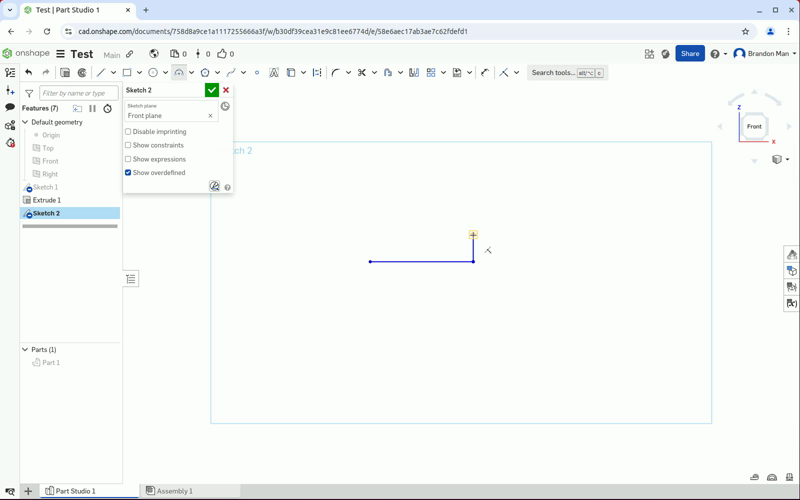
mouse_move(499, 211)
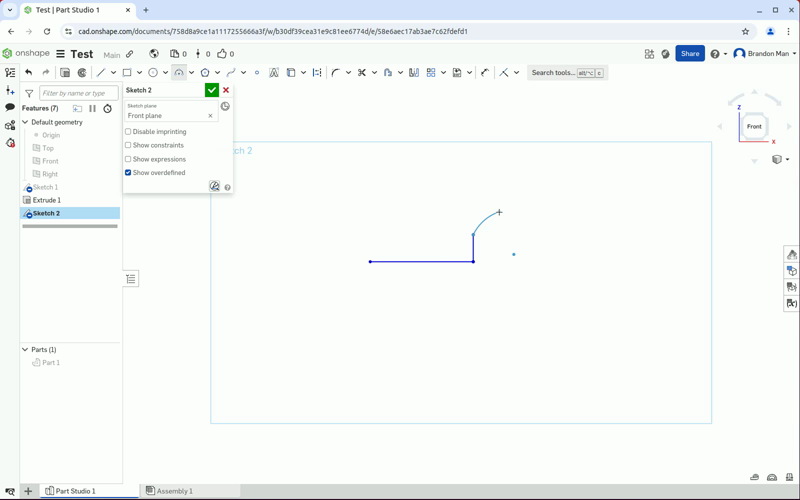
click(499, 211)
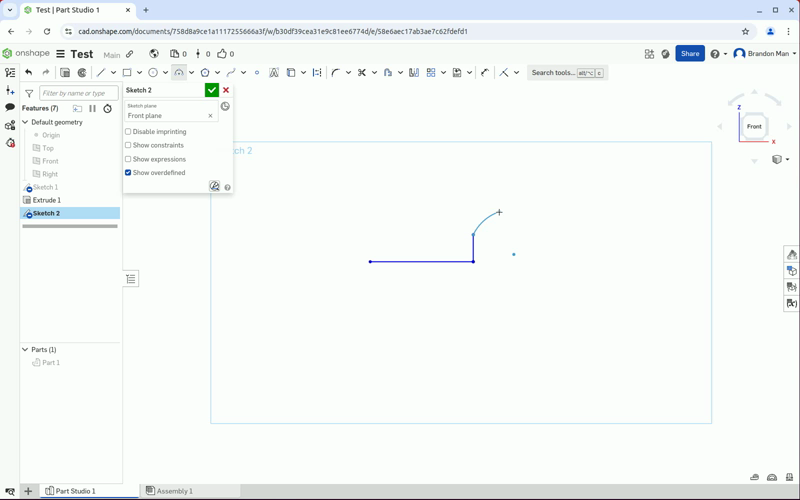
mouse_move(481, 217)
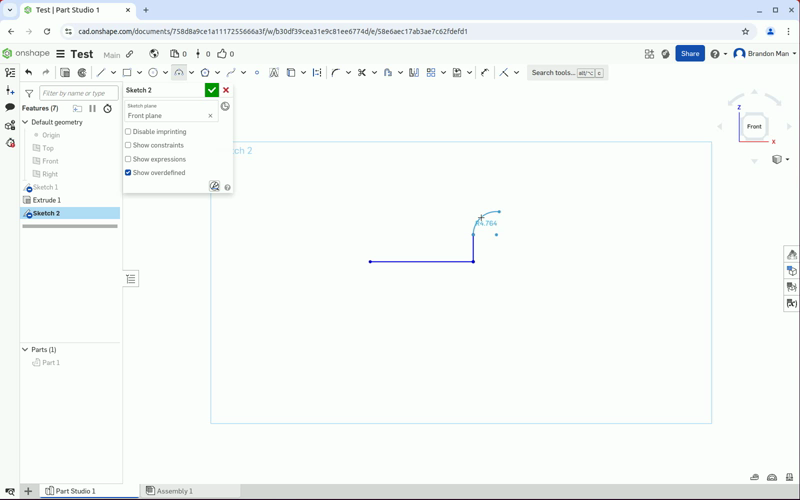
click(481, 217)
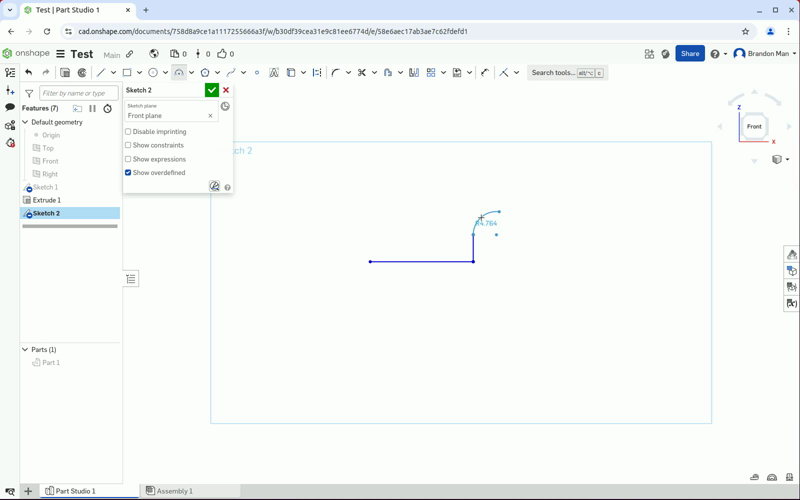
key_up(shift)
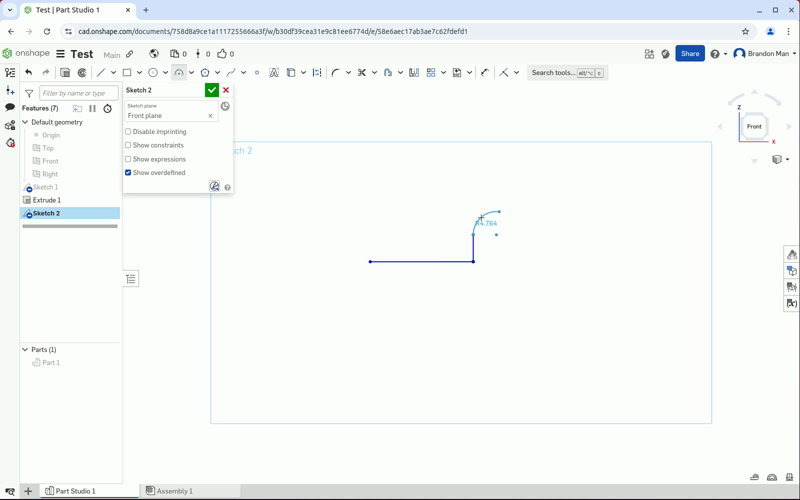
key(esc)
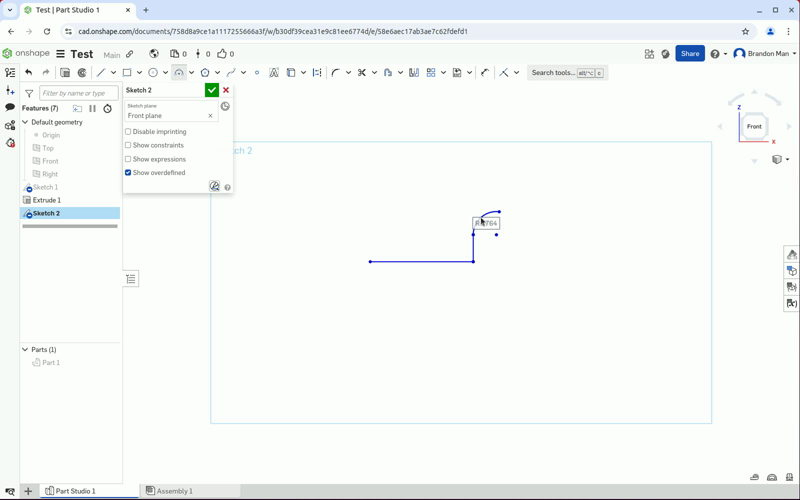
key(l)
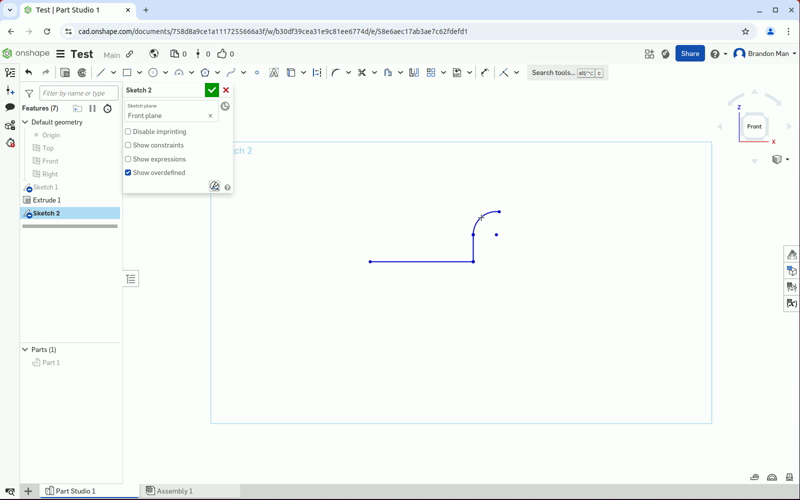
mouse_move(499, 211)
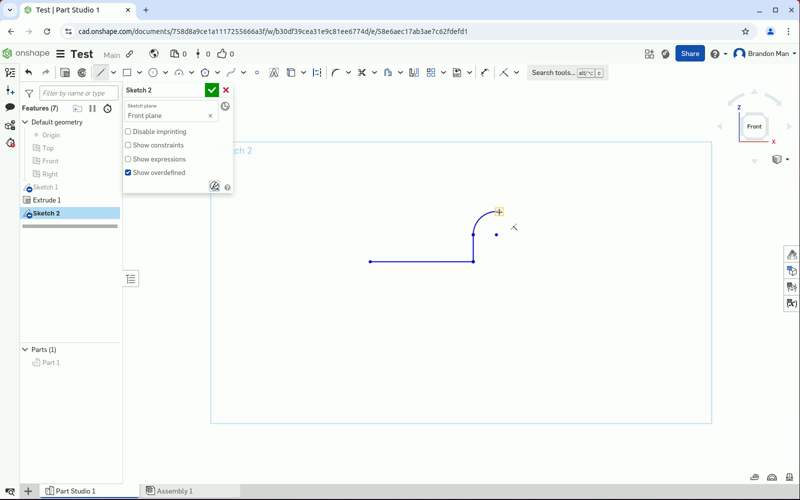
click(499, 211)
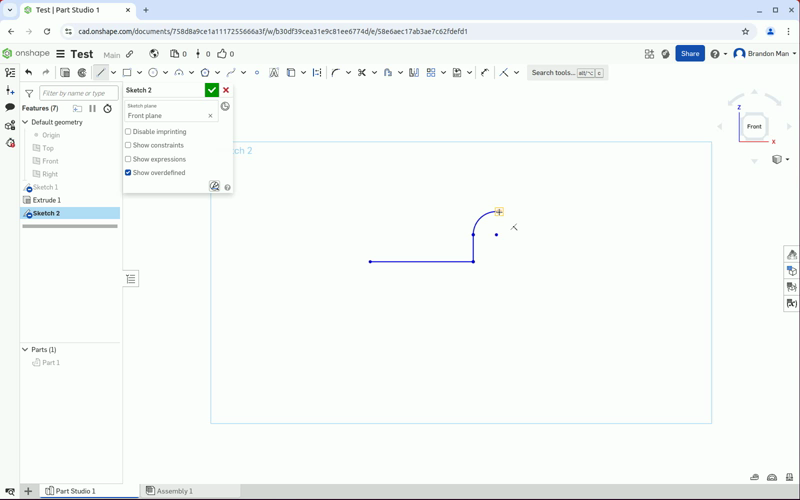
key_down(shift)
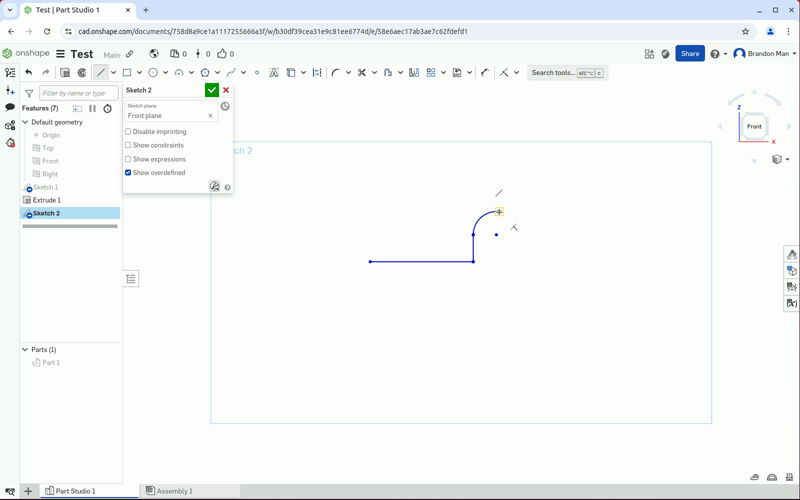
mouse_move(529, 211)
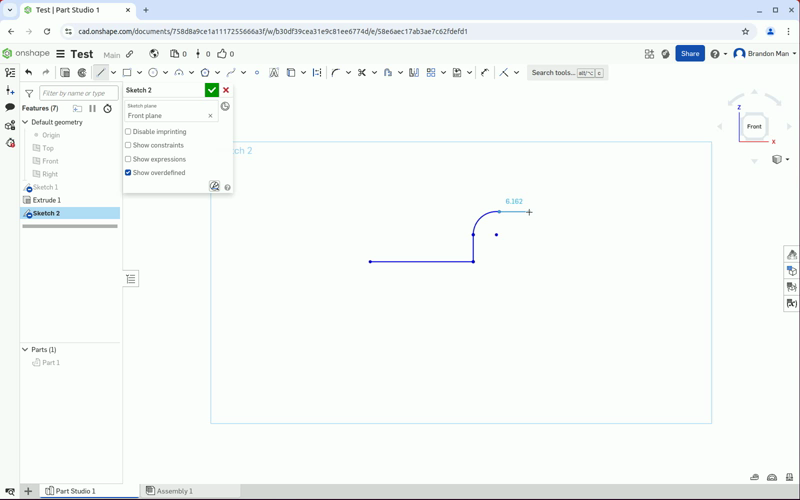
mouse_move(499, 172)
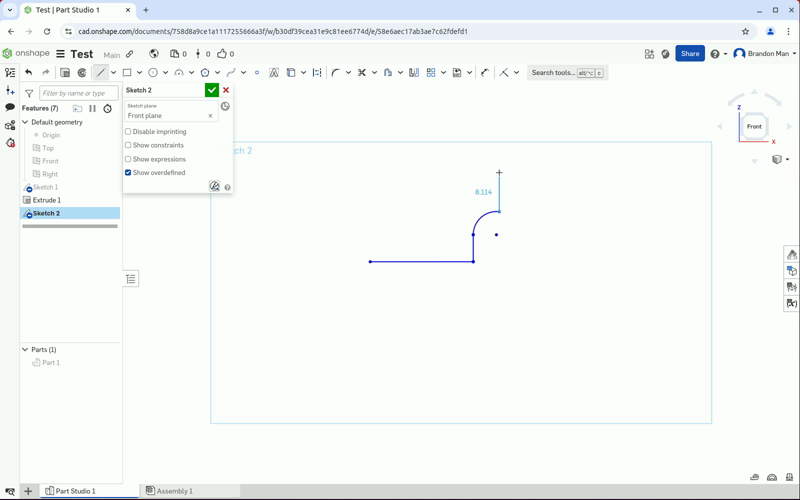
click(499, 172)
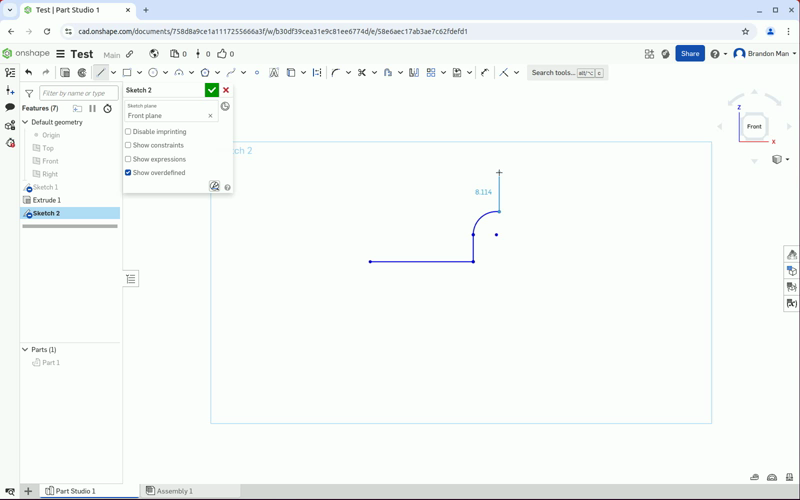
key_up(shift)
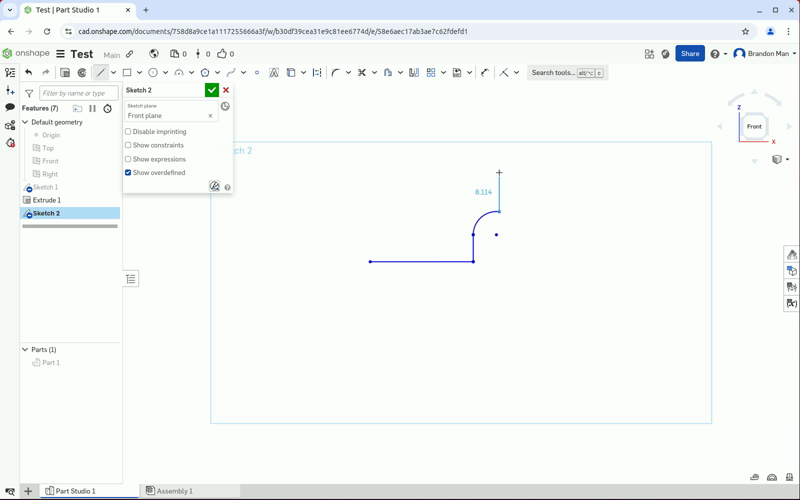
key_down(shift)
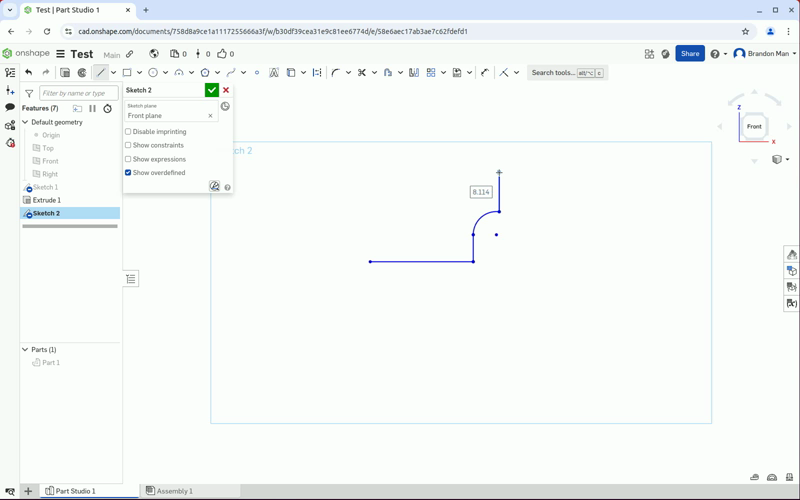
mouse_move(370, 261)
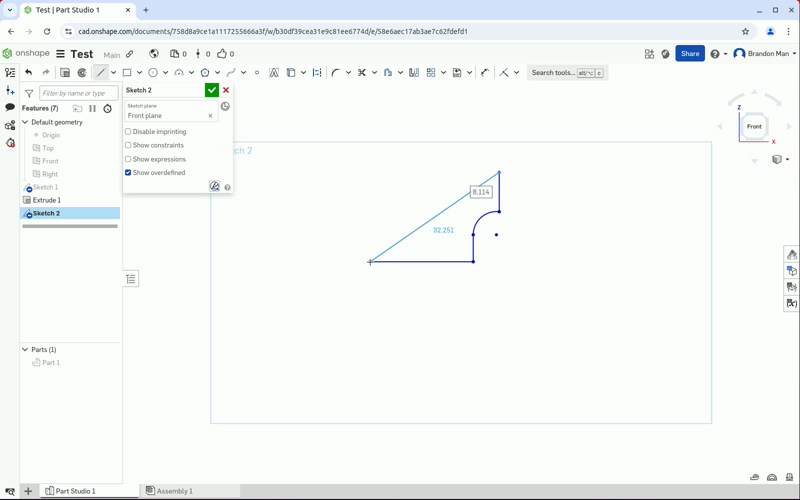
key_up(shift)
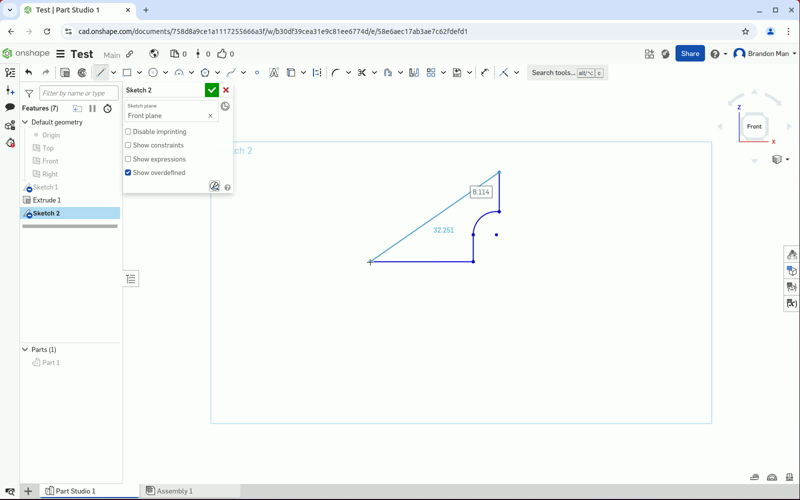
click(370, 261)
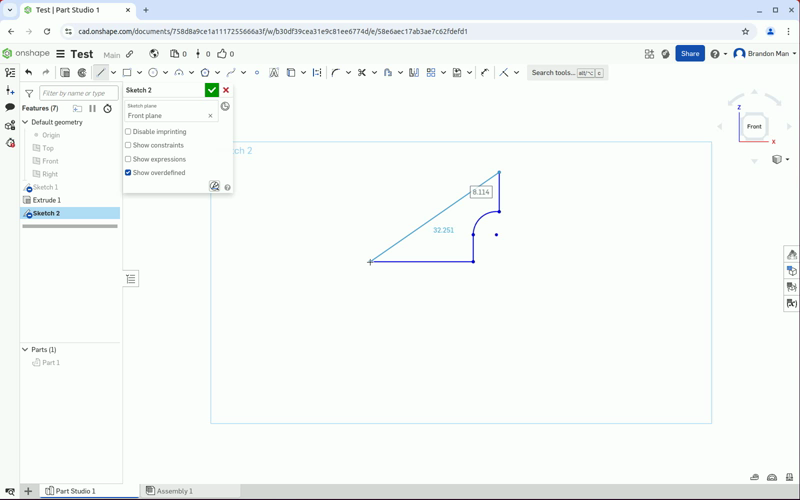
key(esc)
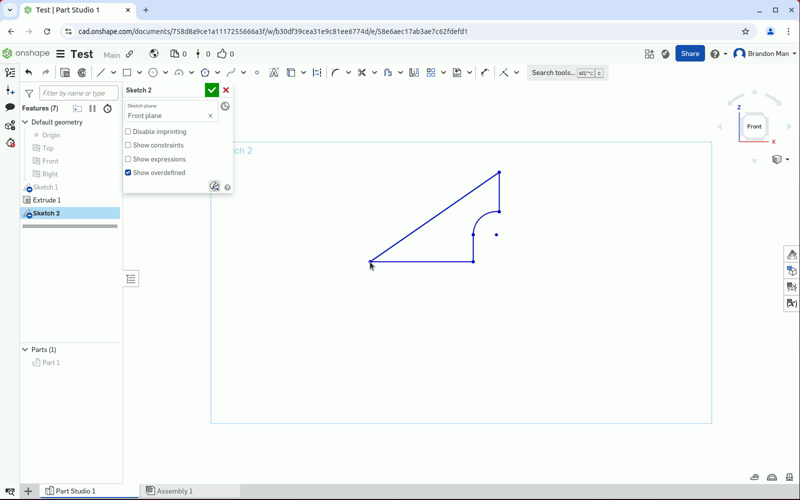
mouse_move(488, 197)
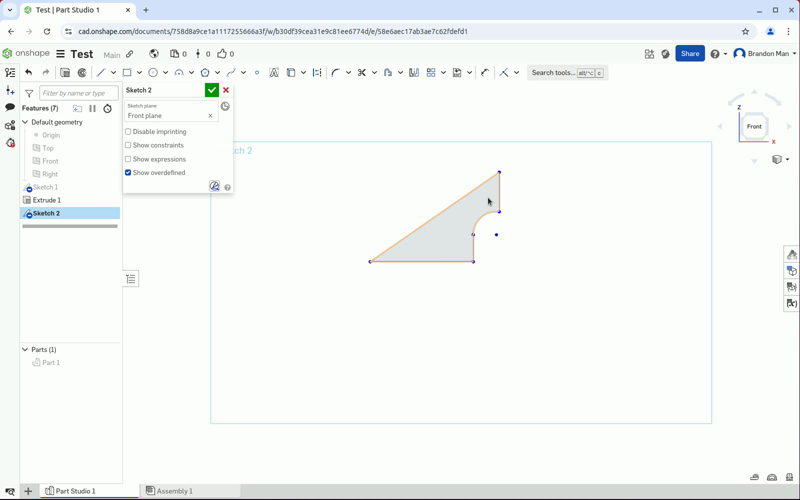
click(488, 197)
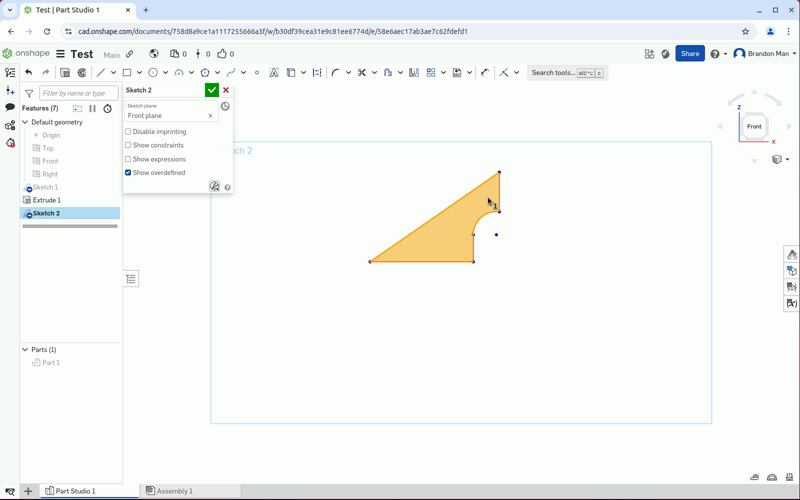
mouse_move(73, 352)
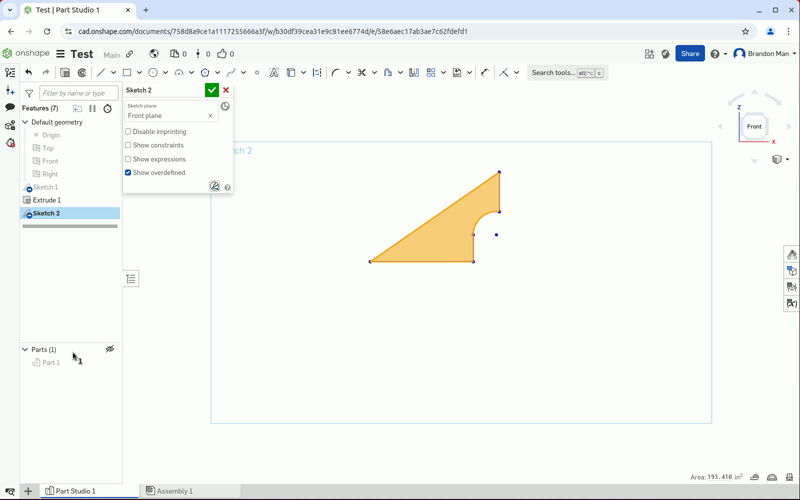
key(shift+y)
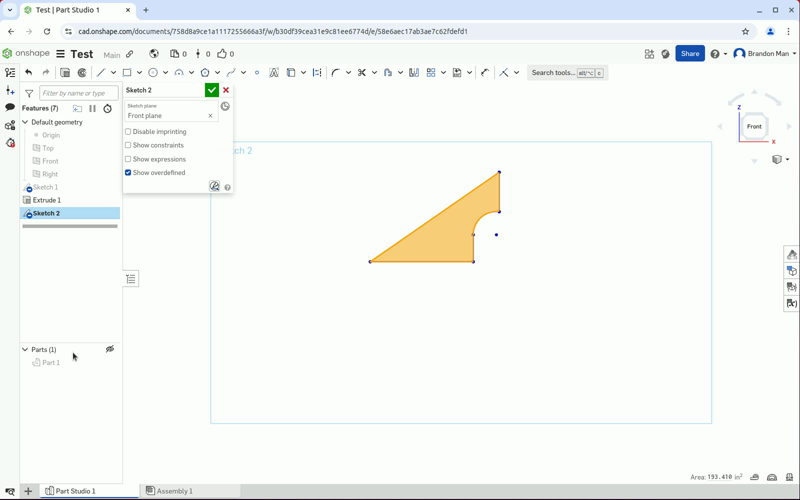
key(shift+e)
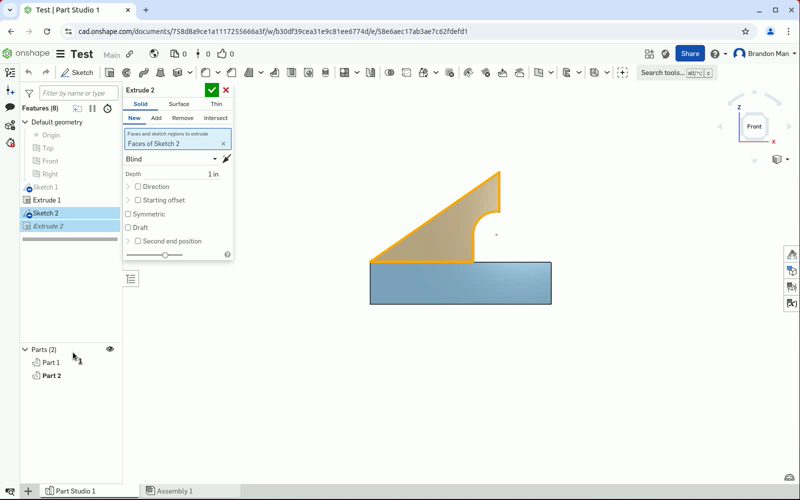
mouse_move(143, 106)
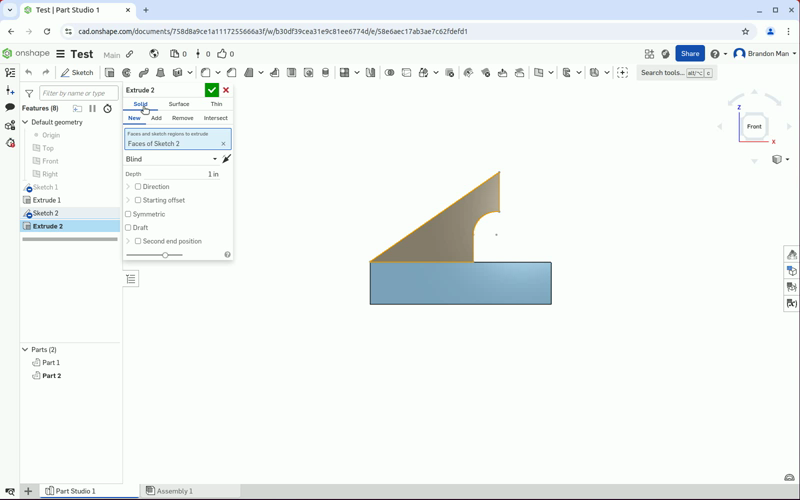
click(143, 106)
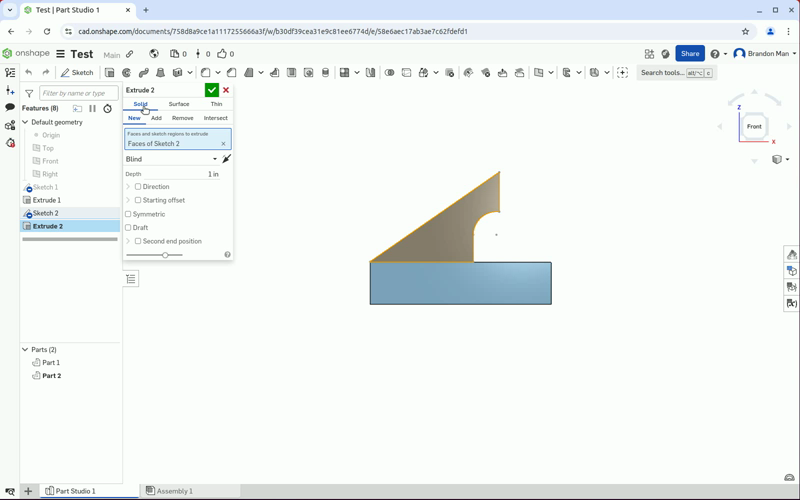
mouse_move(137, 120)
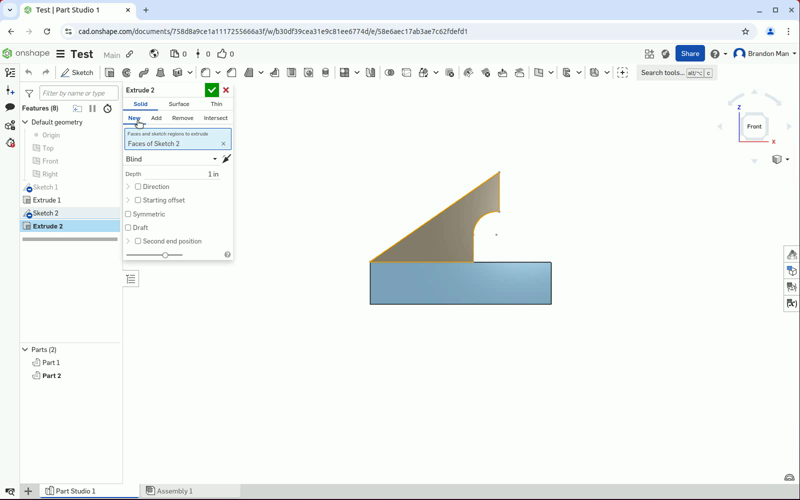
click(137, 120)
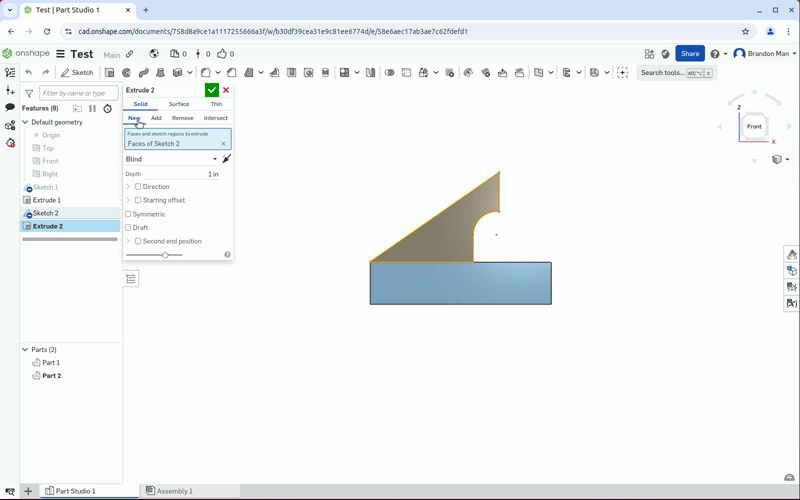
key(tab, 4)
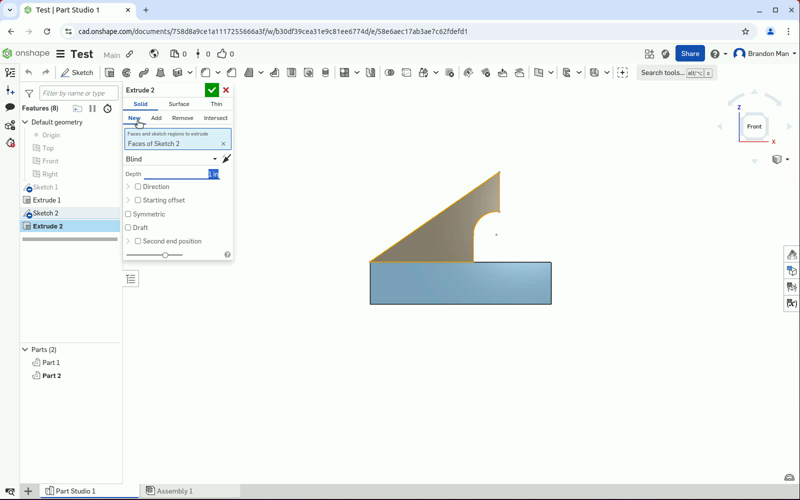
text(8.184)
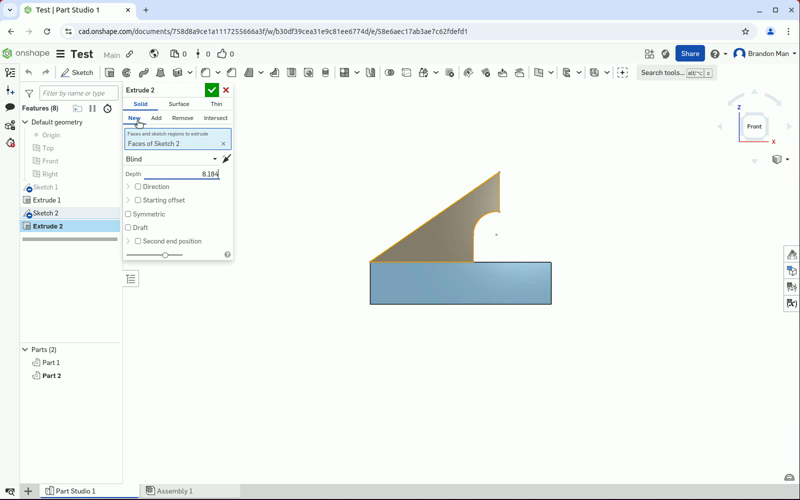
key(tab, 3)
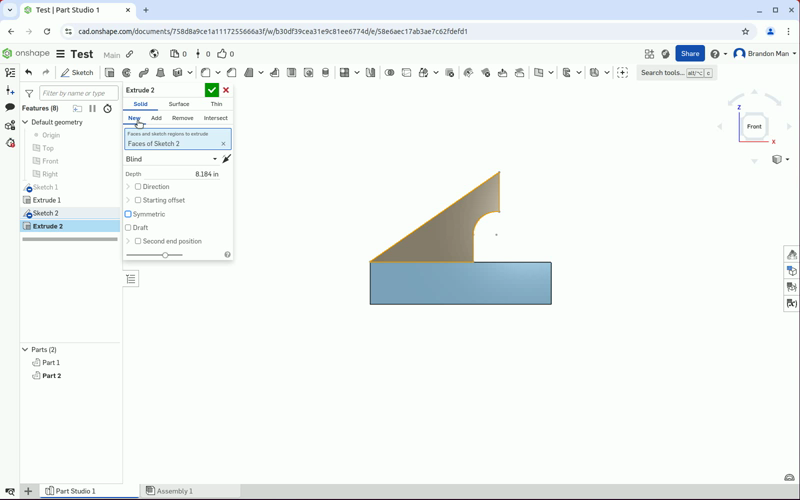
key(space)
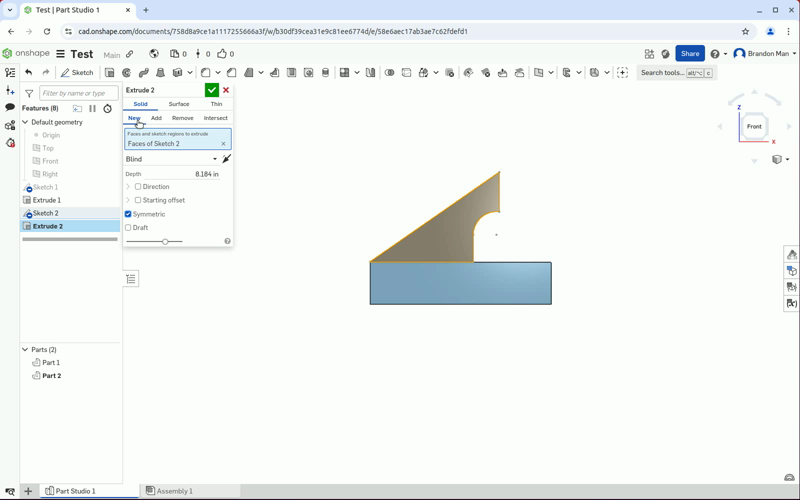
key(enter)
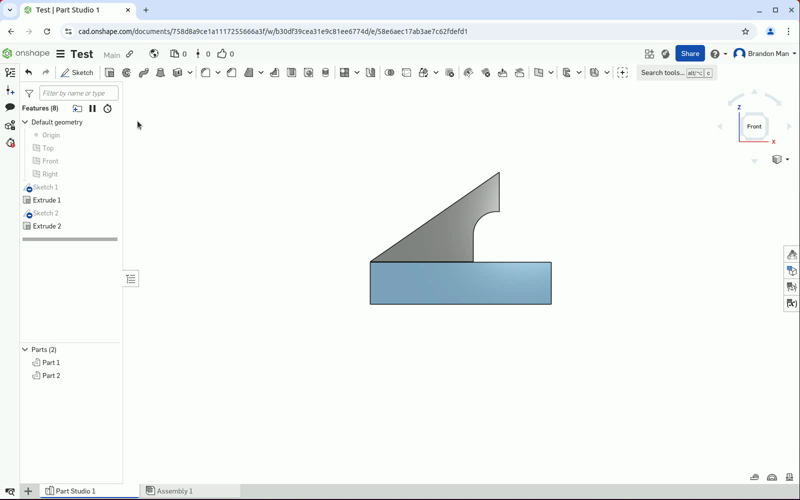
key(shift+h)
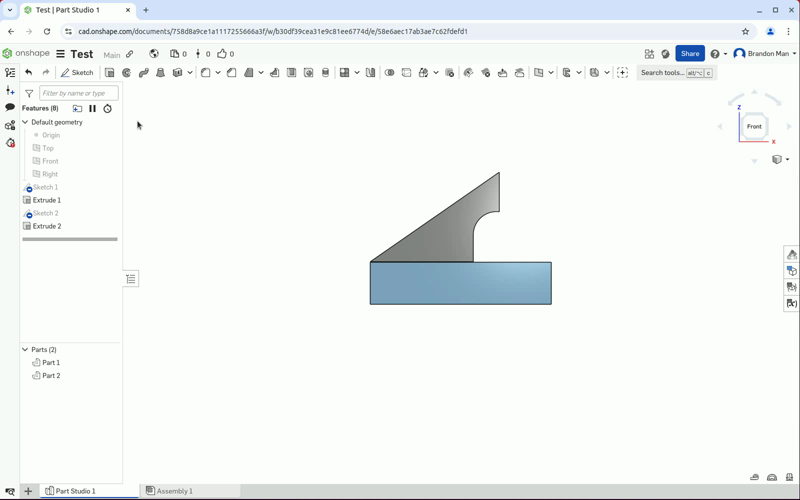
key(shift+h)
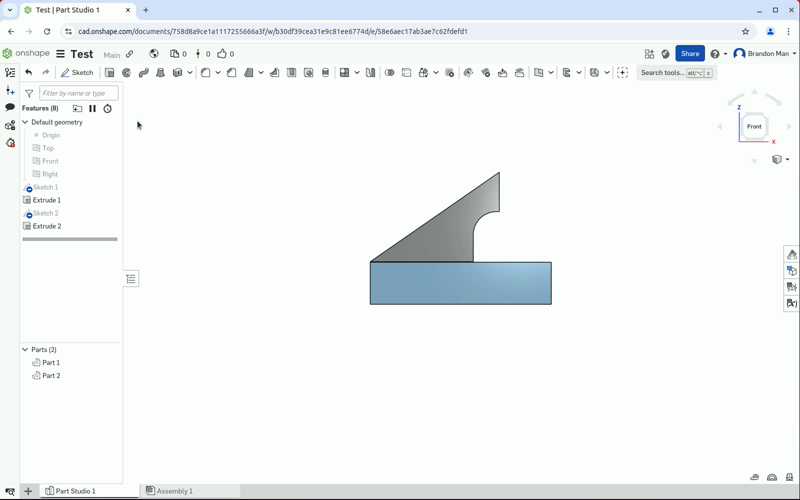
mouse_move(73, 189)
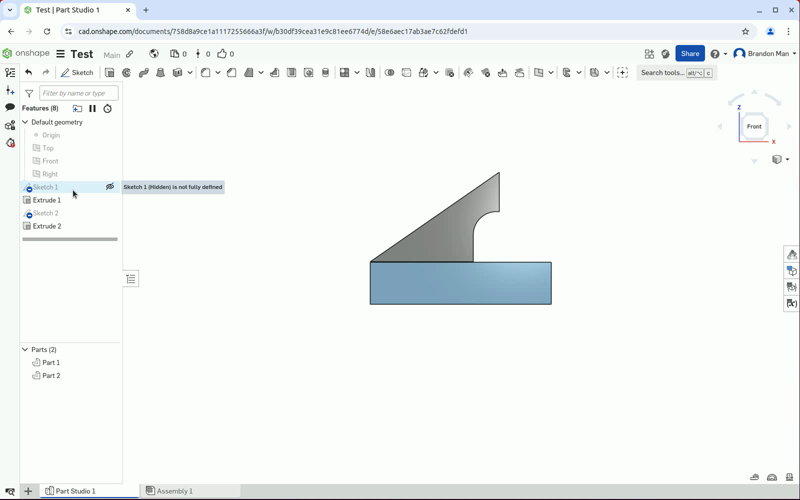
click(73, 189)
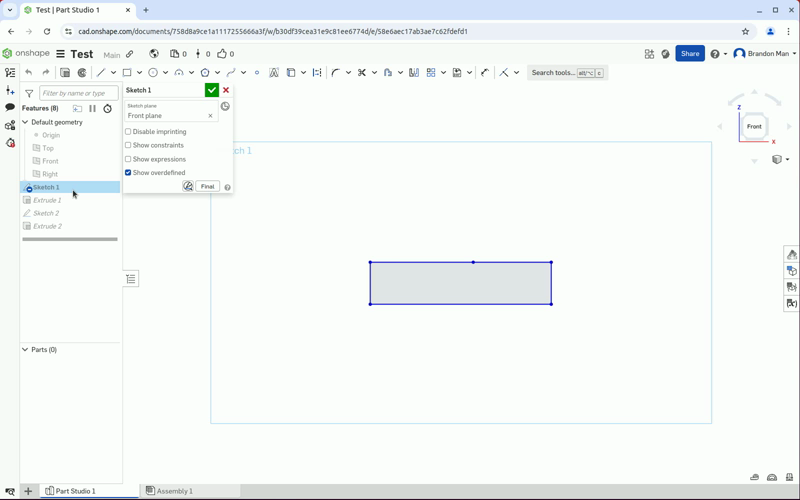
mouse_move(229, 92)
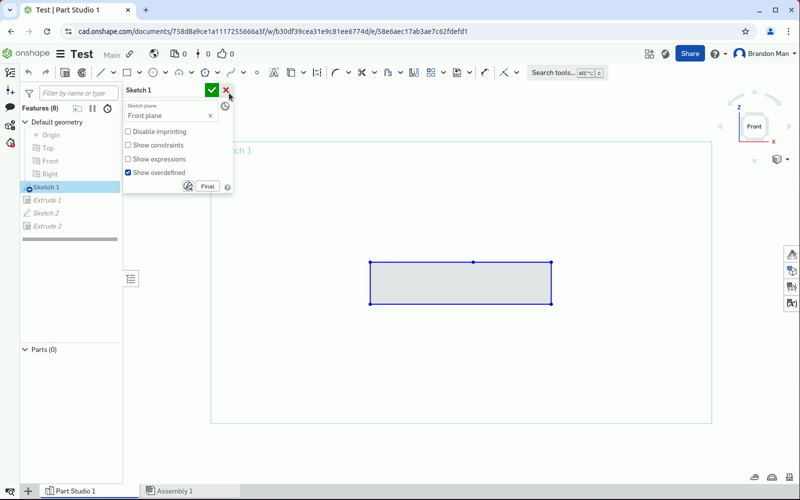
click(229, 92)
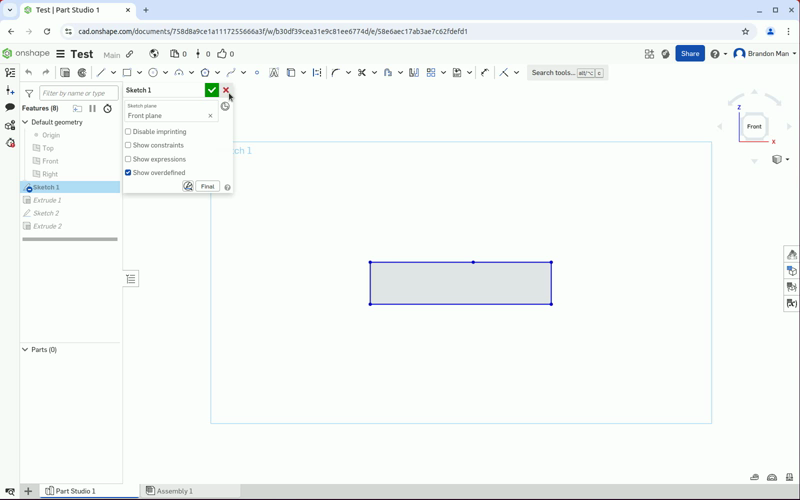
key(shift+s)
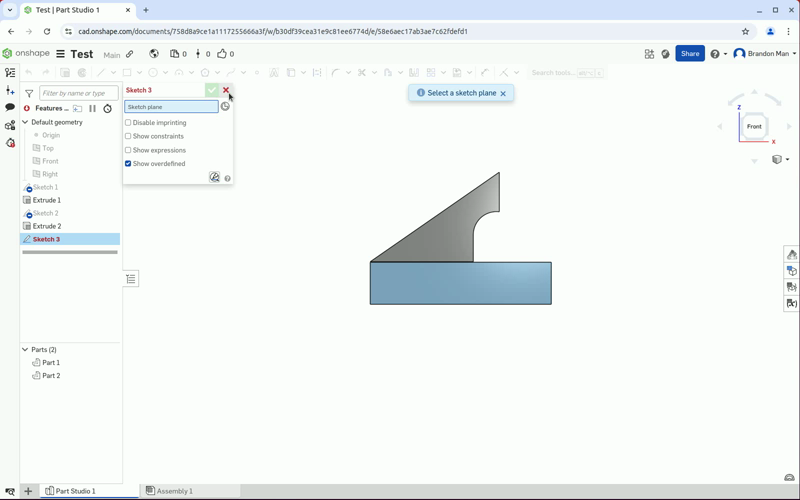
mouse_move(73, 163)
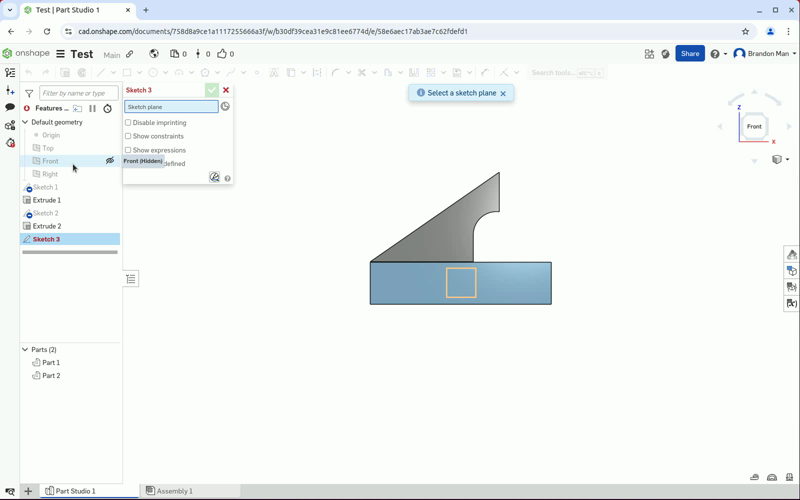
click(73, 163)
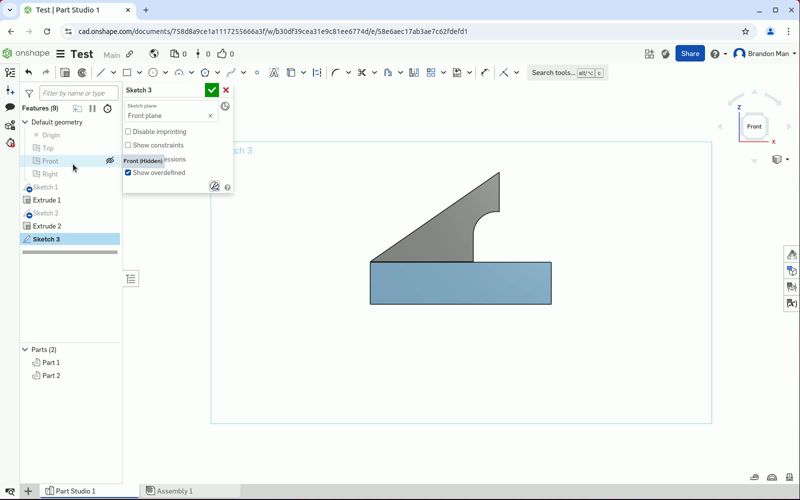
mouse_move(73, 352)
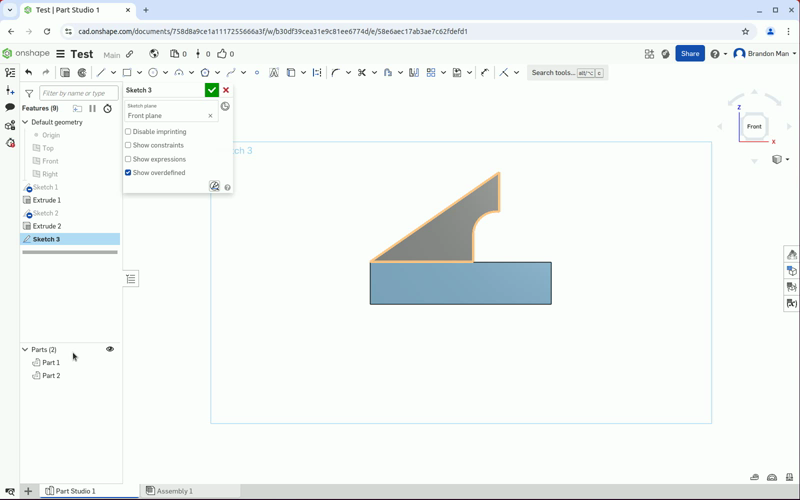
key(y)
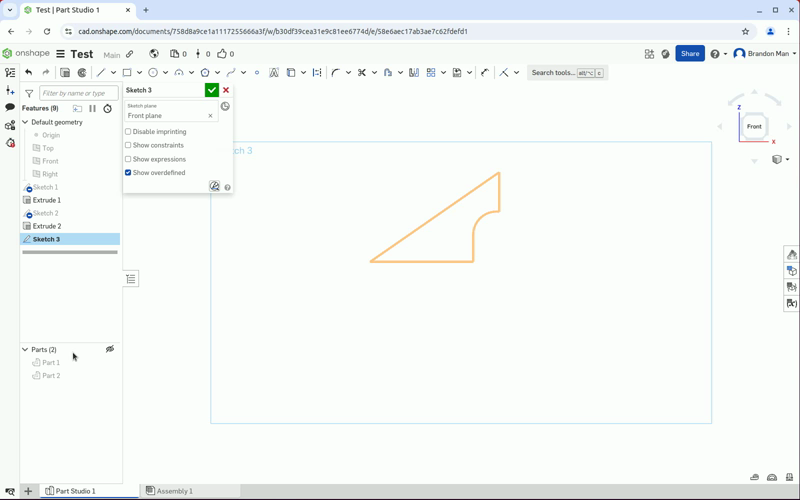
key(l)
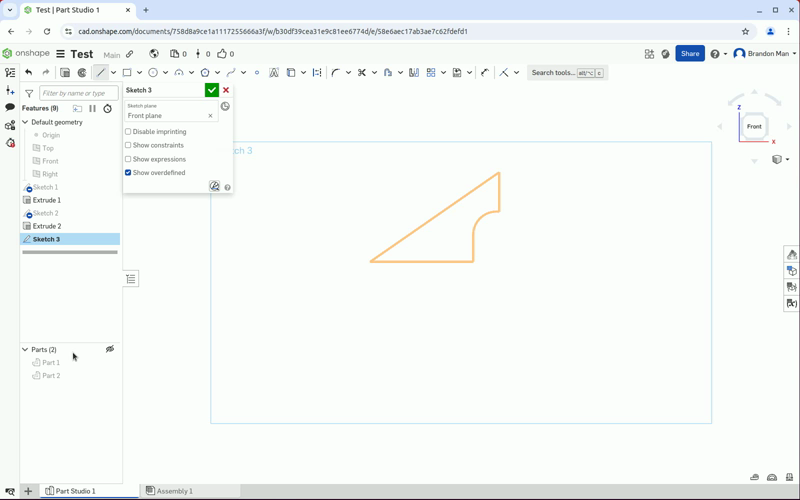
key_down(shift)
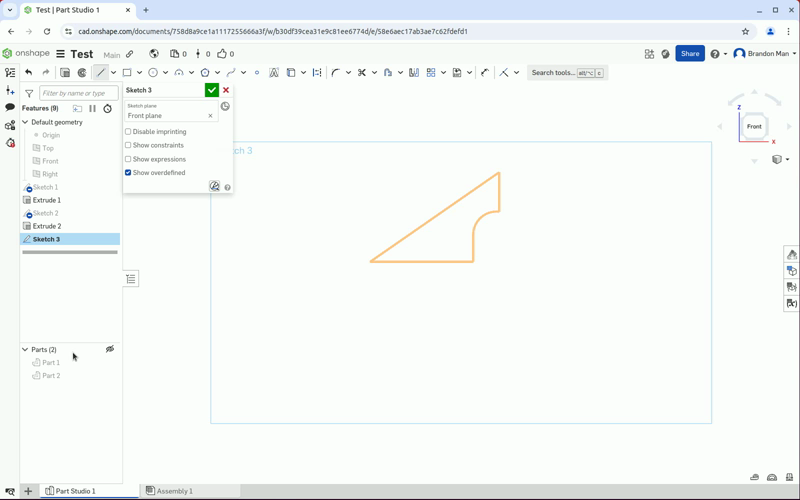
mouse_move(499, 212)
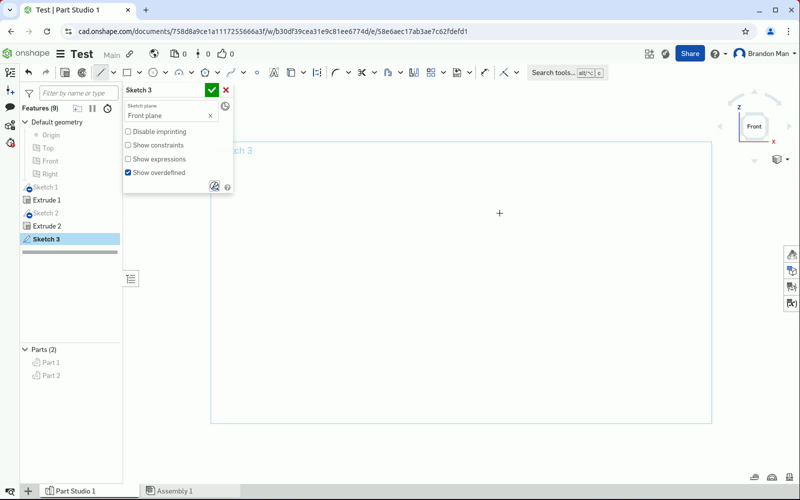
click(499, 212)
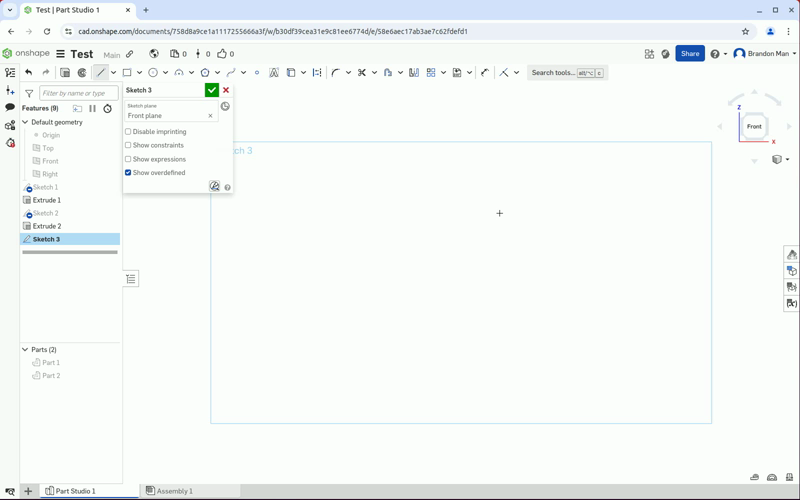
key_up(shift)
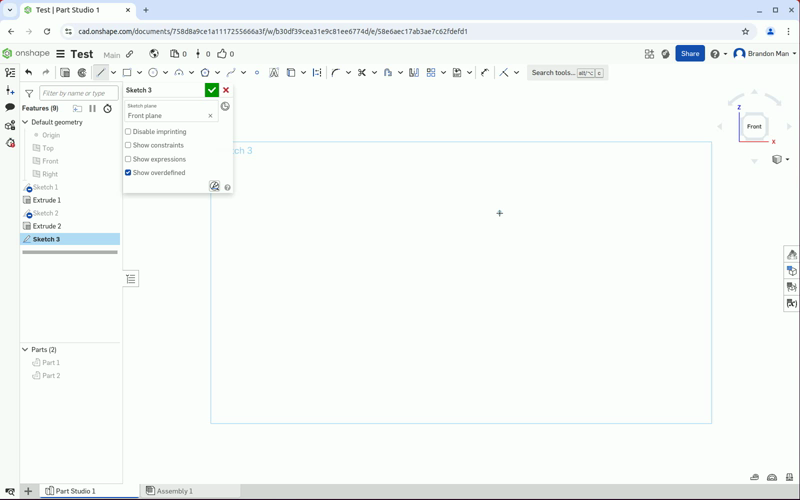
key_down(shift)
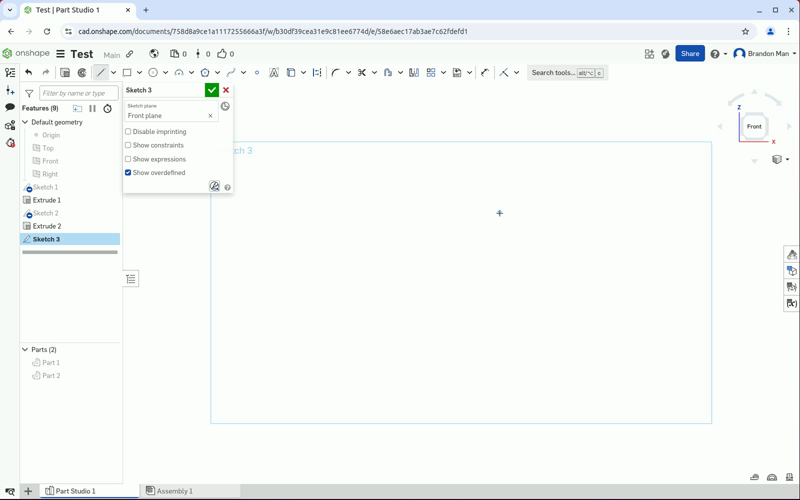
mouse_move(573, 212)
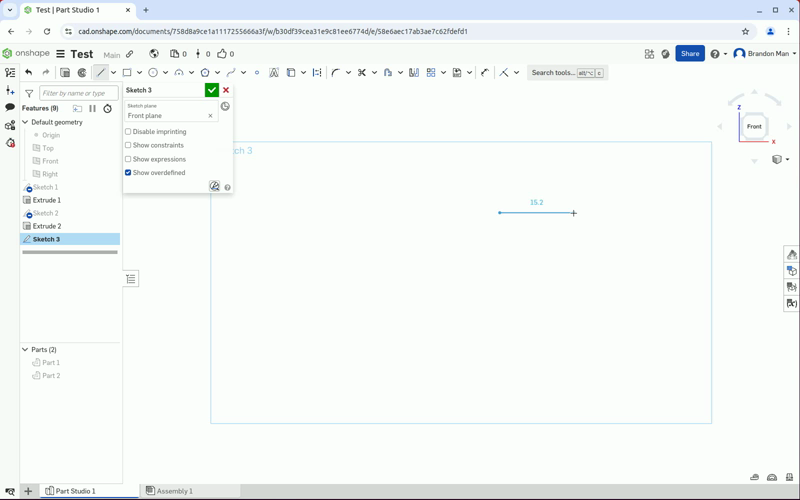
click(573, 212)
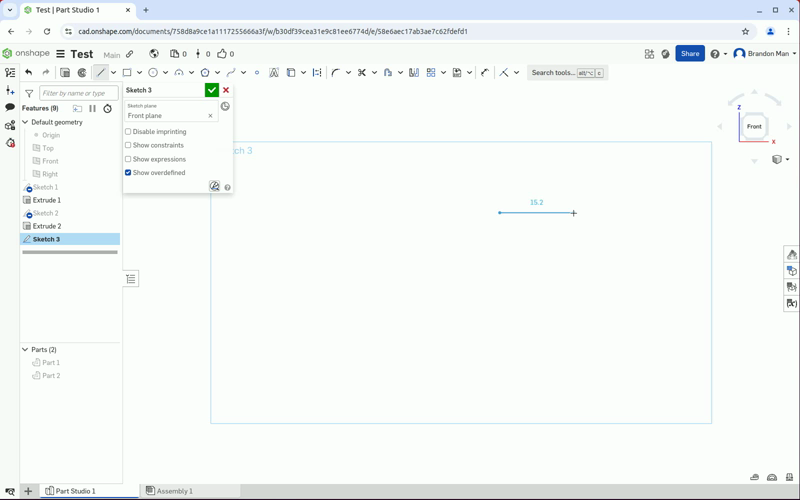
key_up(shift)
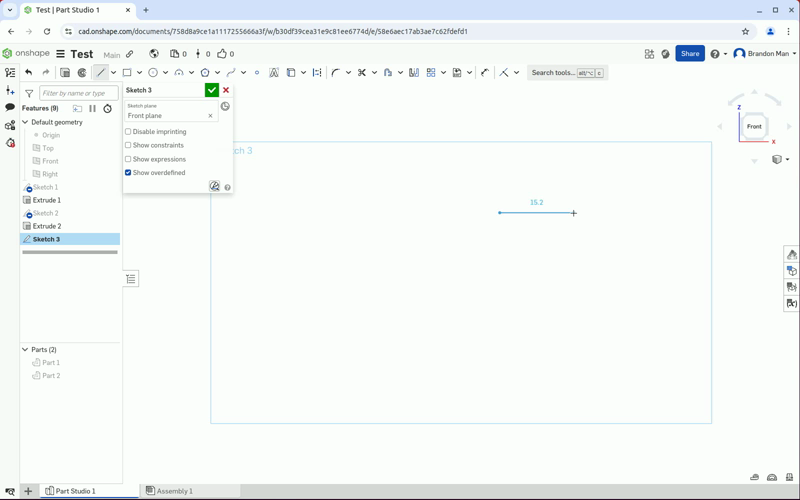
key_down(shift)
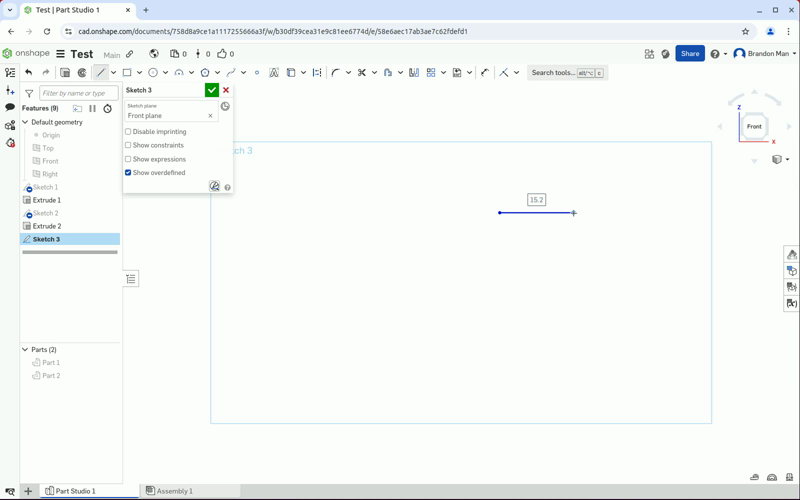
mouse_move(589, 212)
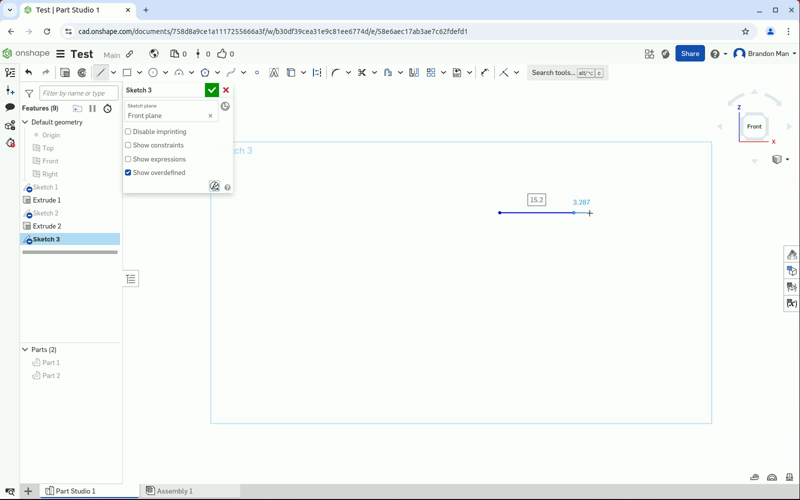
mouse_move(573, 172)
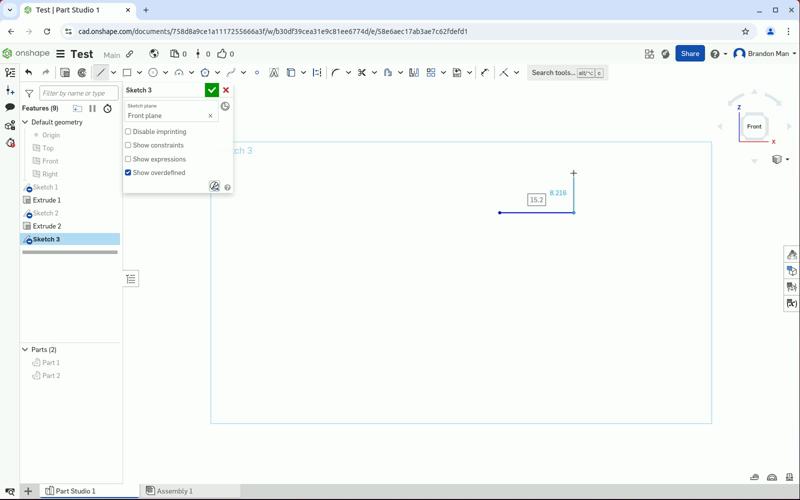
click(573, 172)
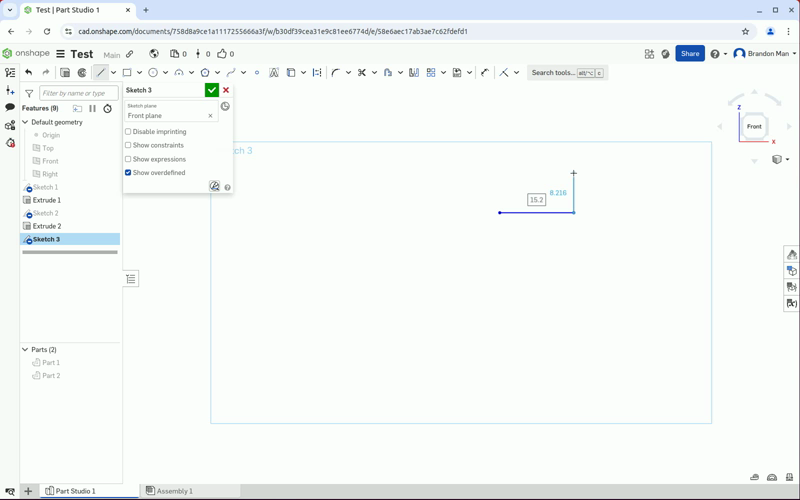
key_up(shift)
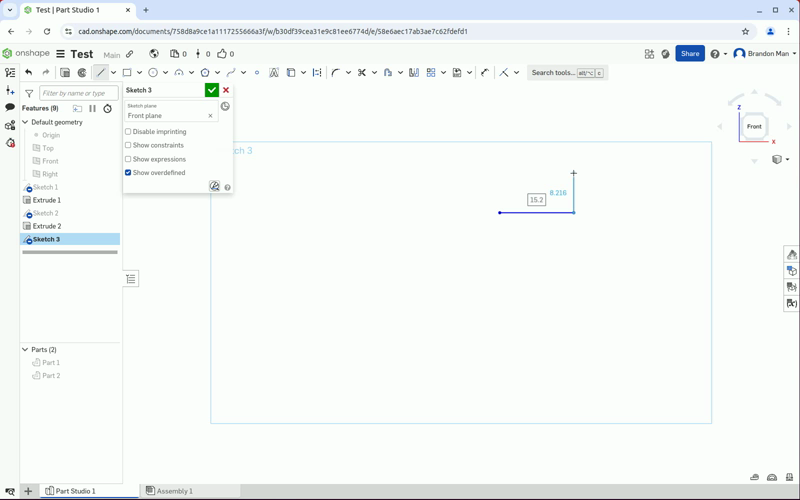
key_down(shift)
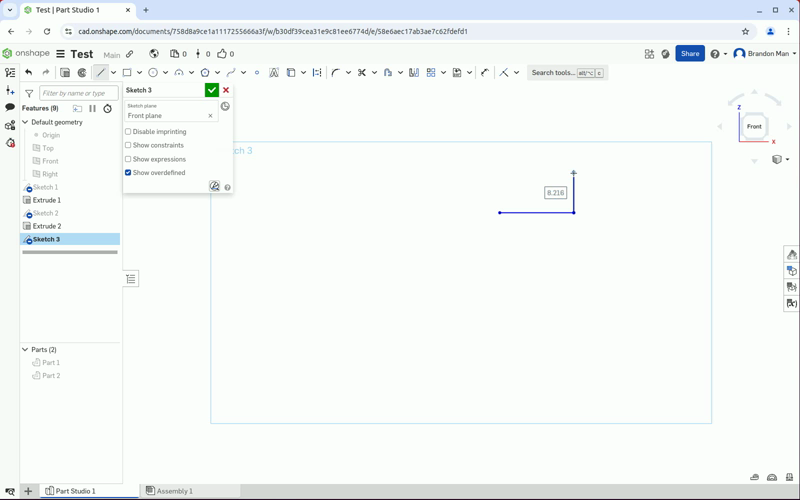
mouse_move(499, 172)
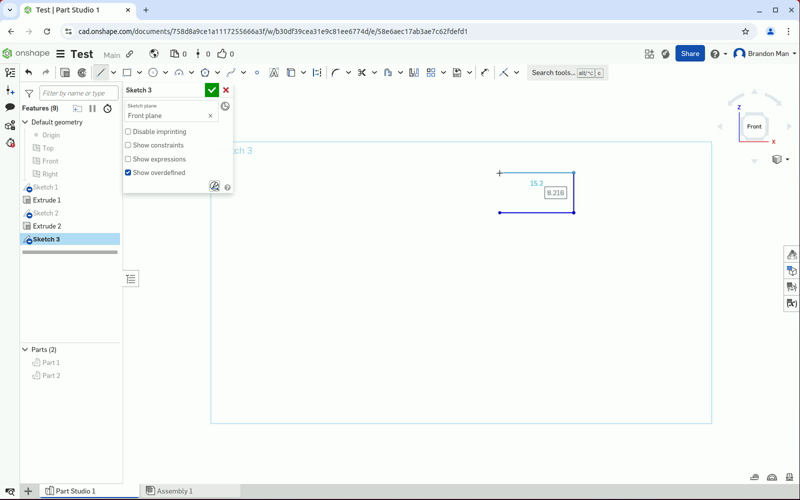
click(499, 172)
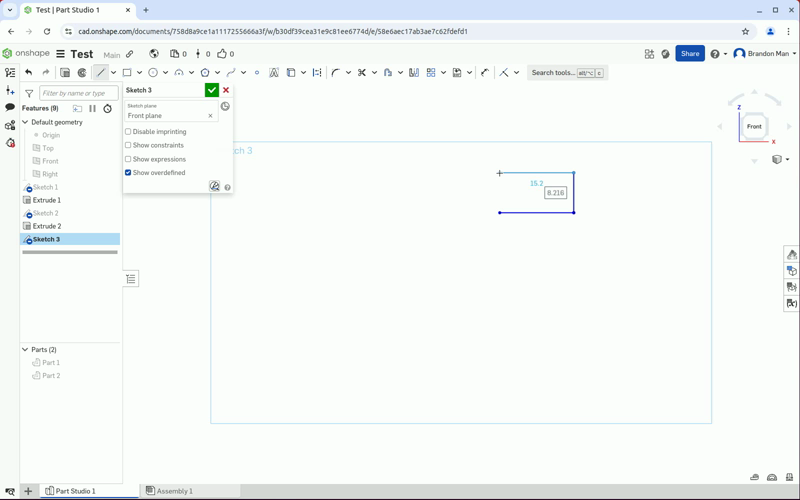
key_up(shift)
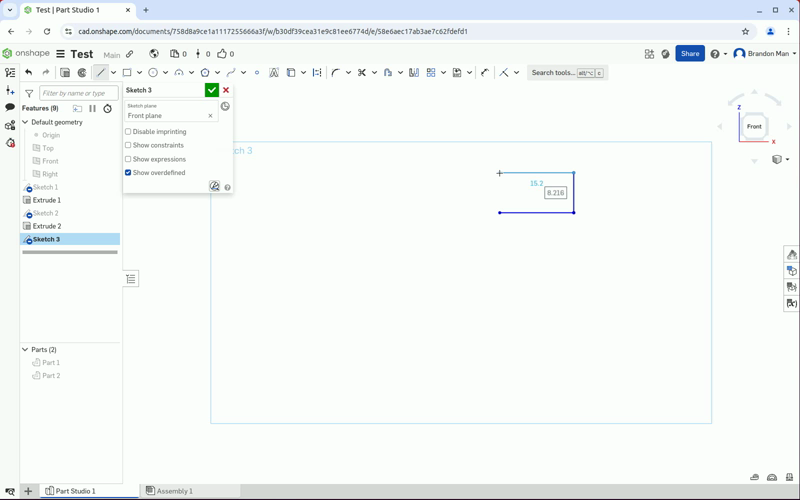
mouse_move(529, 172)
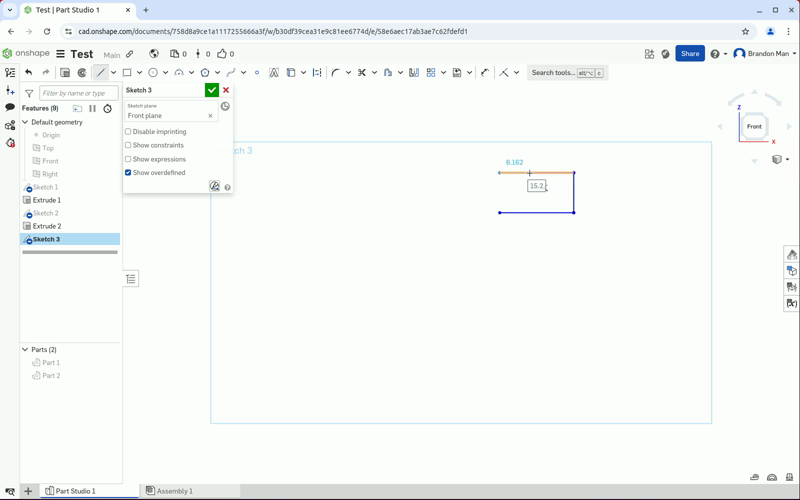
key_down(shift)
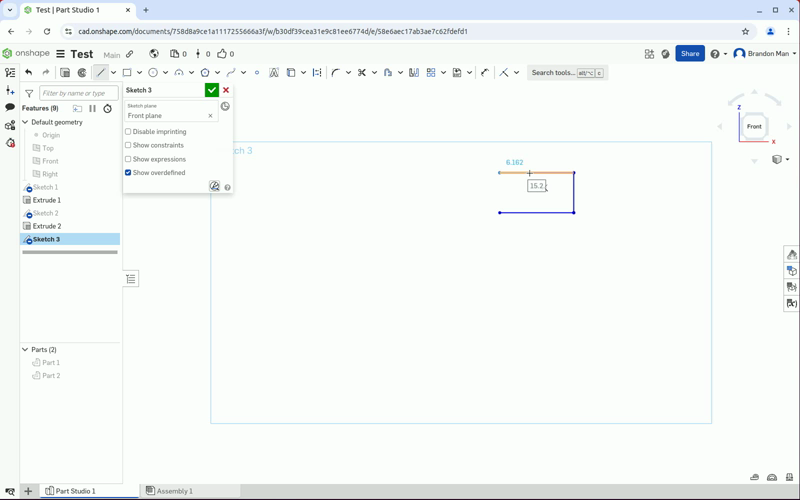
mouse_move(499, 212)
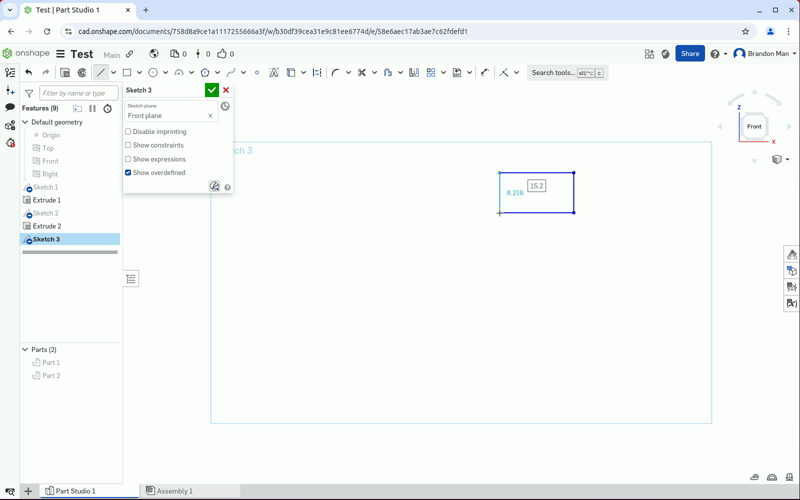
key_up(shift)
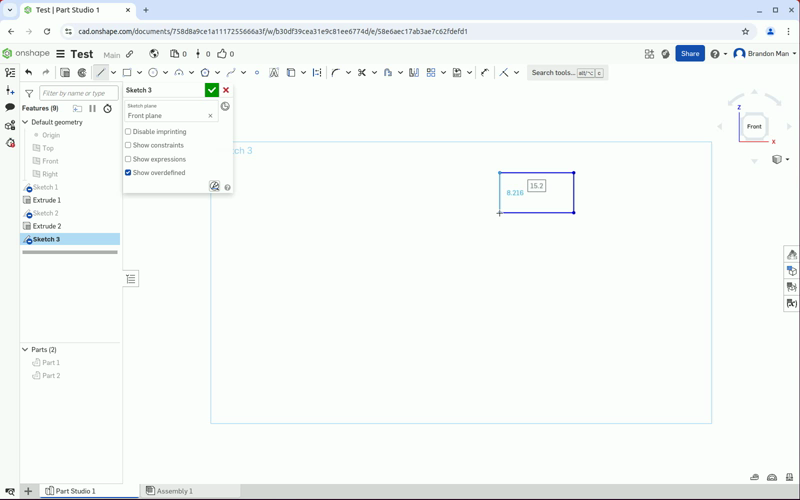
click(499, 212)
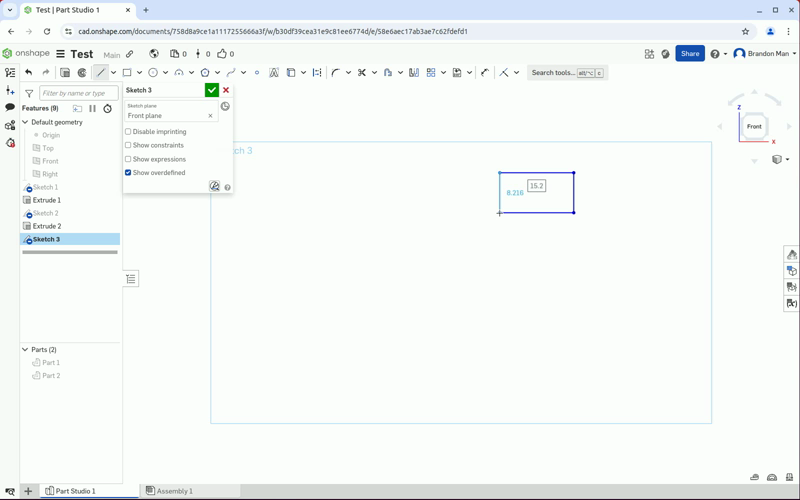
key(esc)
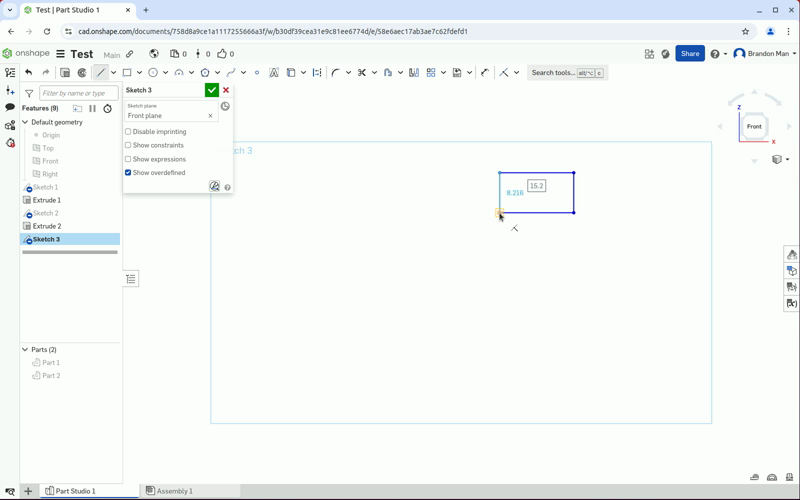
mouse_move(529, 203)
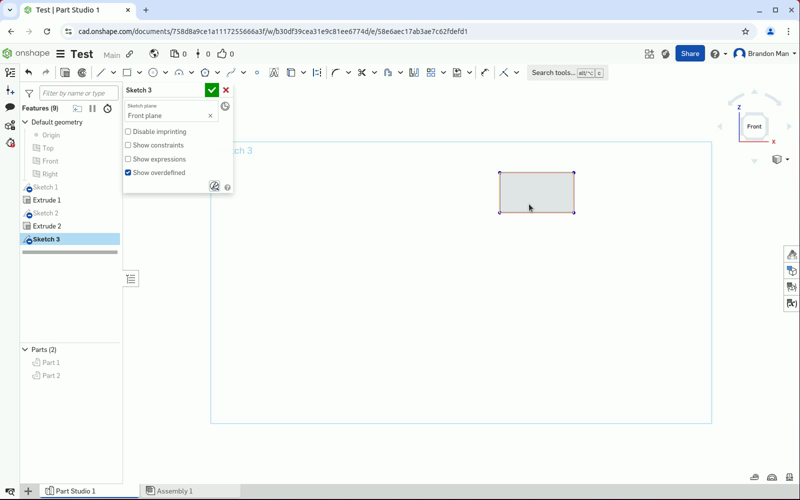
click(529, 203)
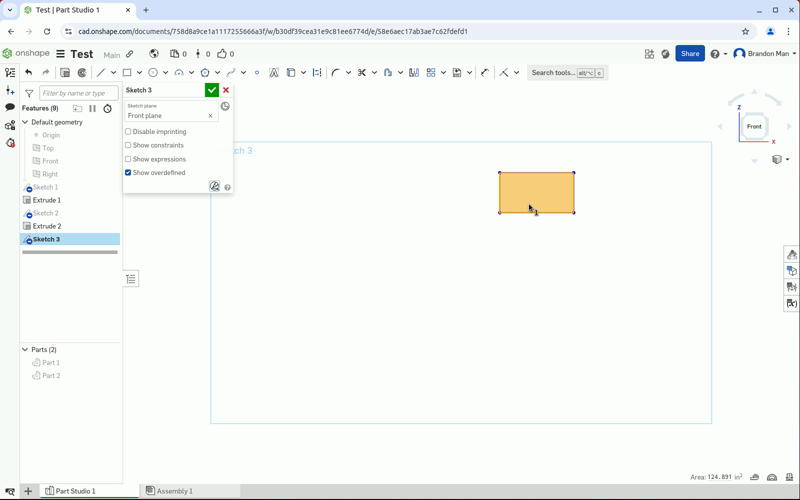
mouse_move(73, 352)
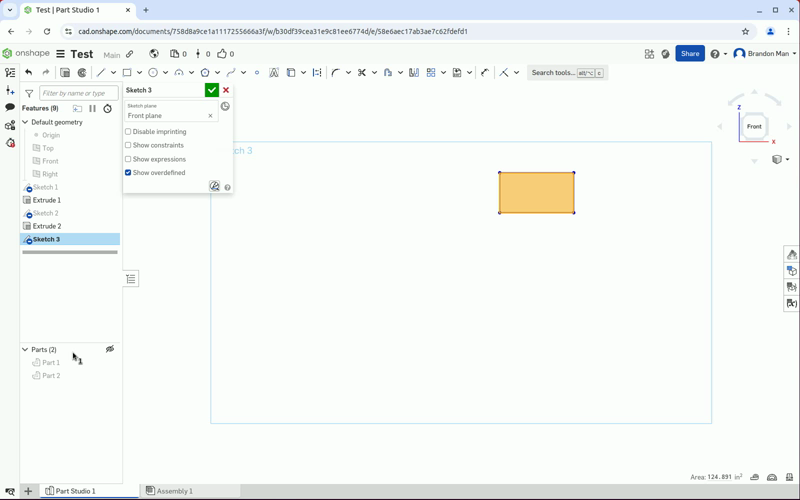
key(shift+y)
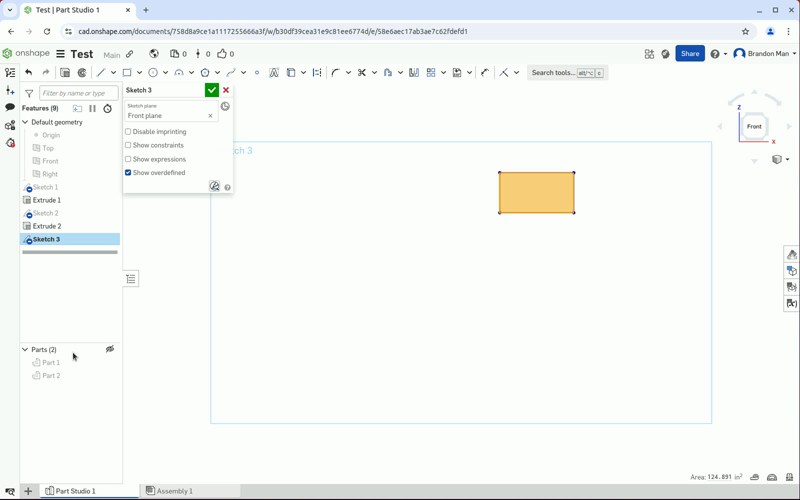
key(shift+e)
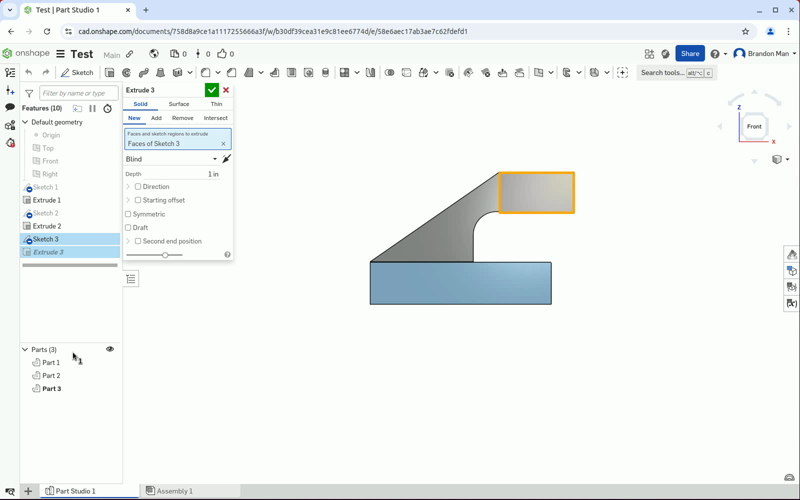
mouse_move(143, 106)
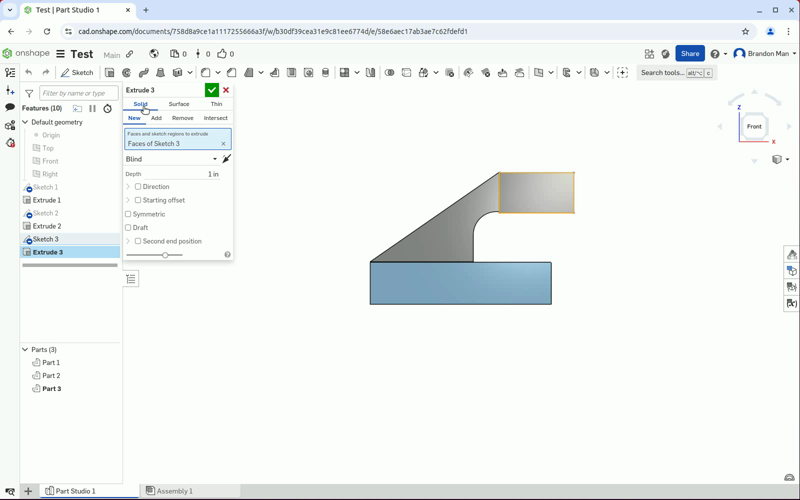
click(143, 106)
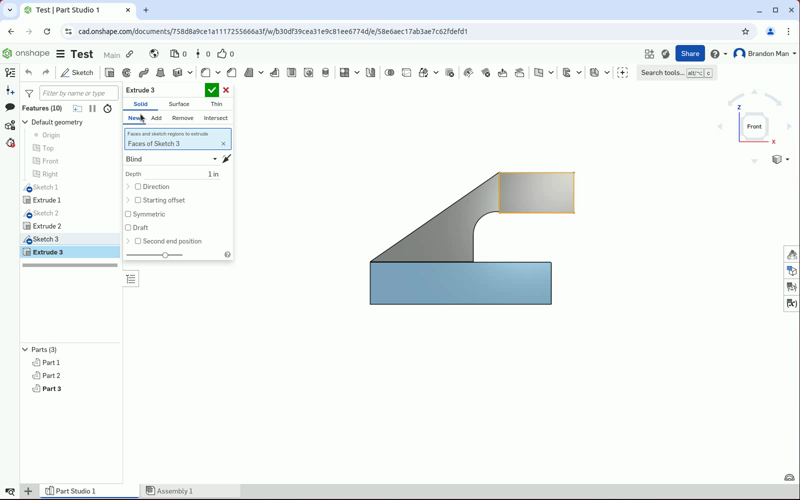
mouse_move(137, 120)
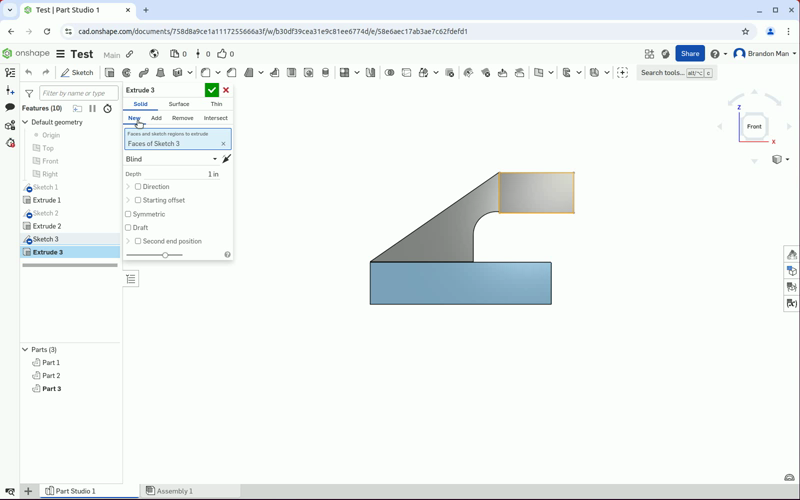
click(137, 120)
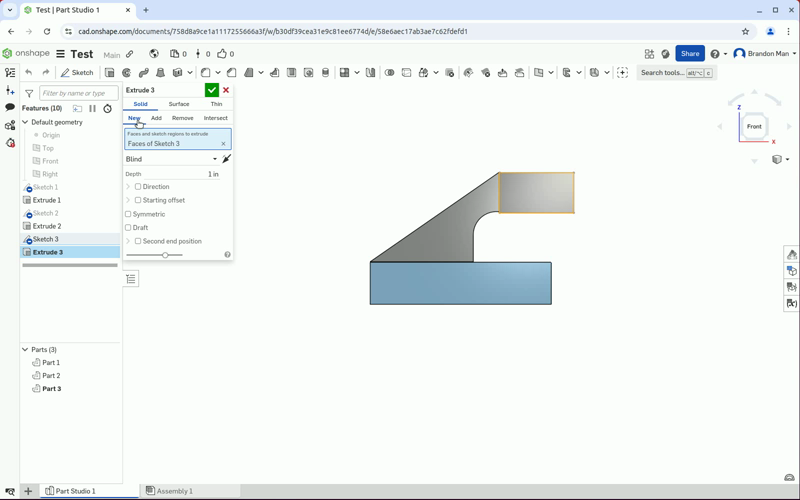
key(tab, 4)
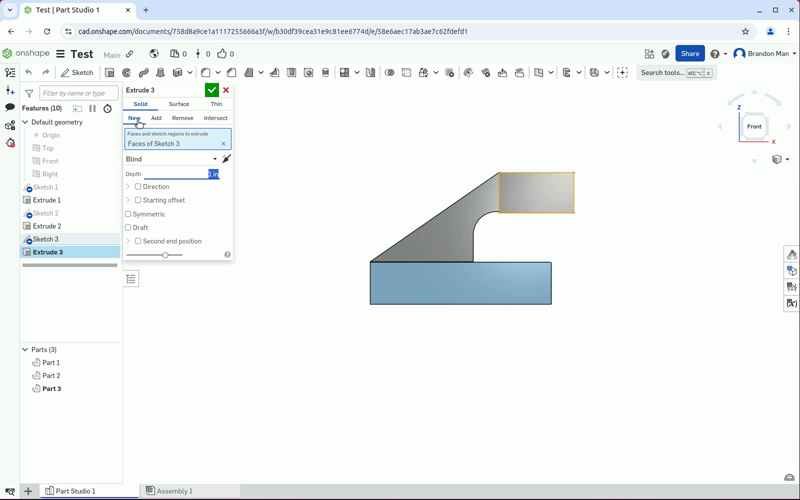
text(8.184)
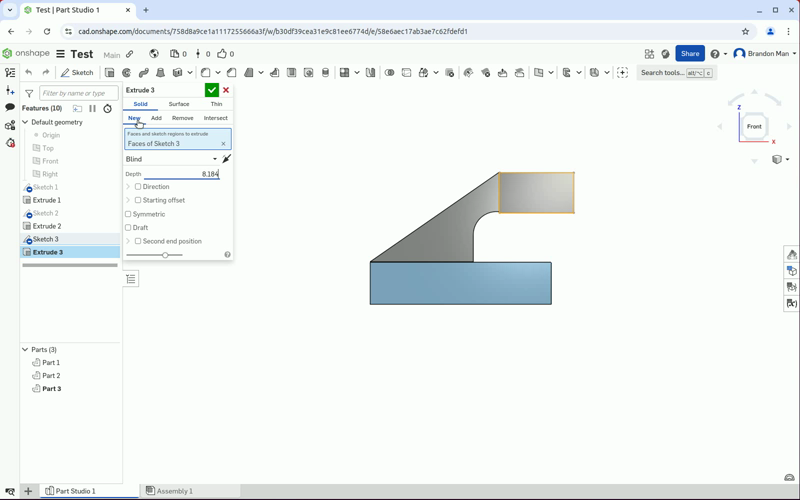
key(tab, 3)
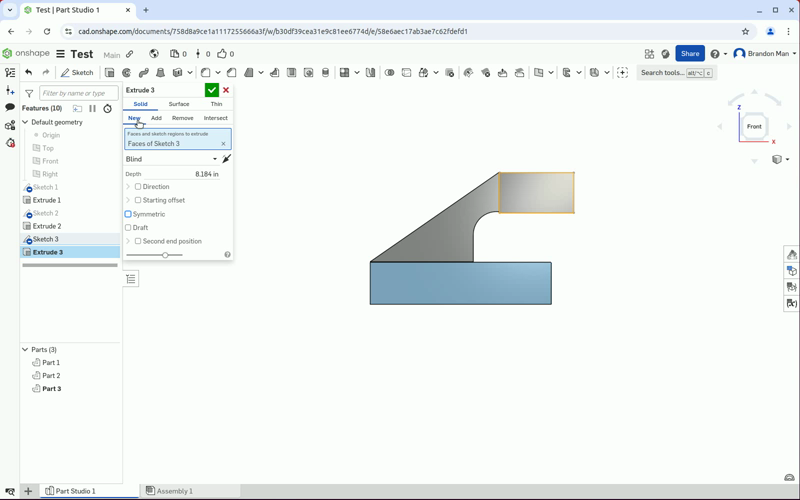
key(space)
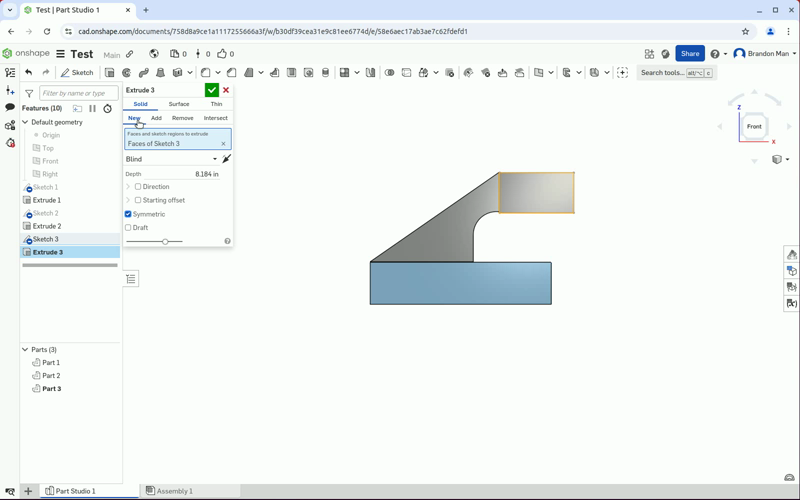
key(enter)
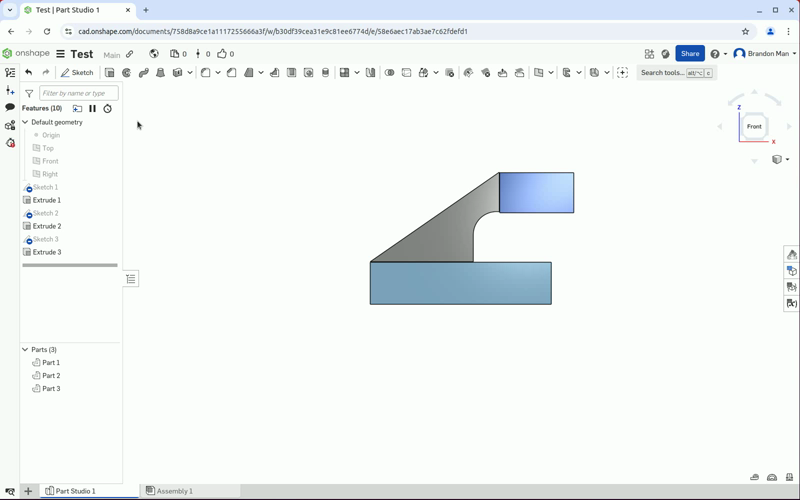
key(shift+h)
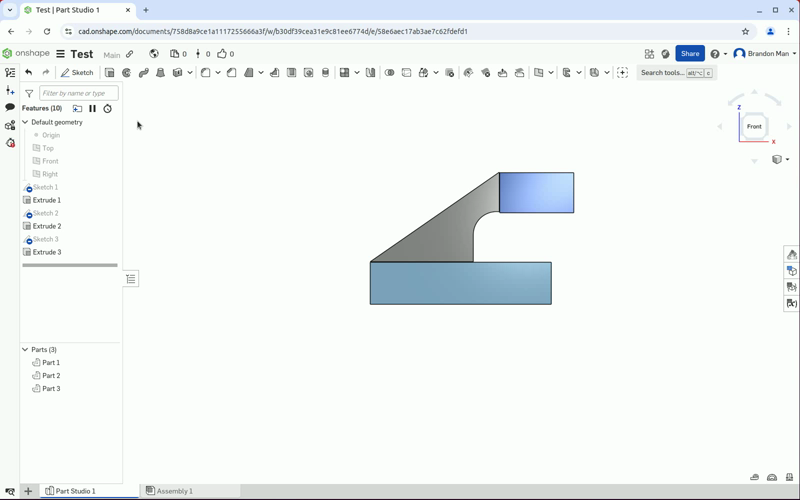
key(shift+h)
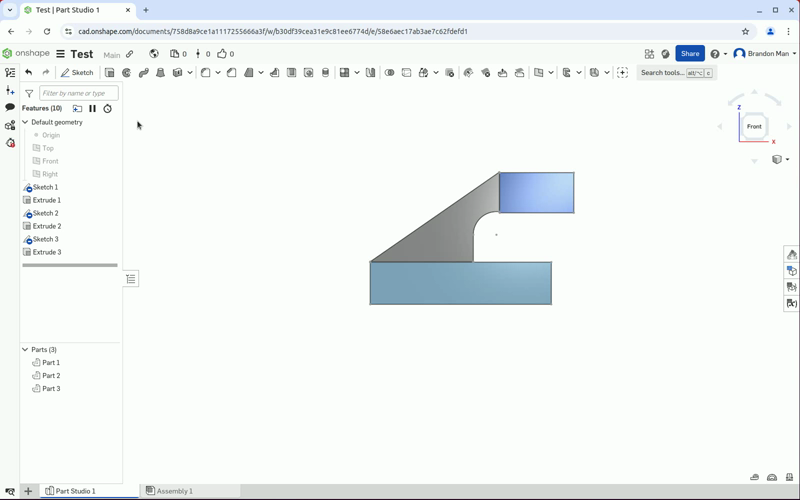
key(shift+7)
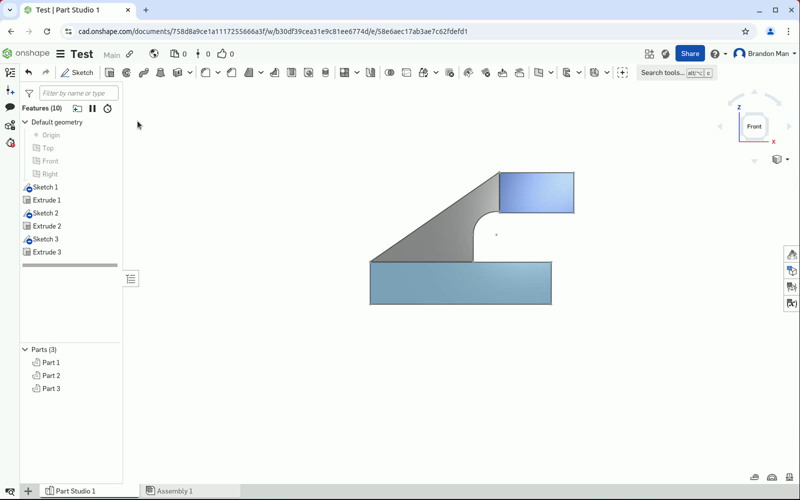
key(left, 2)
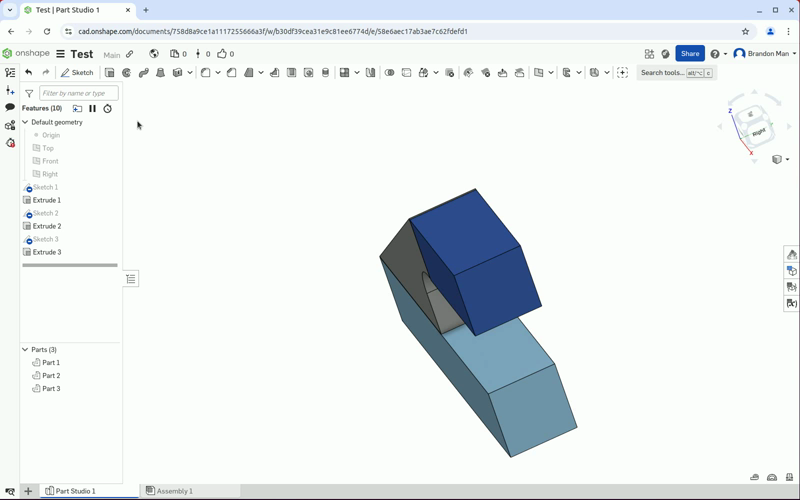
key(down, 2)
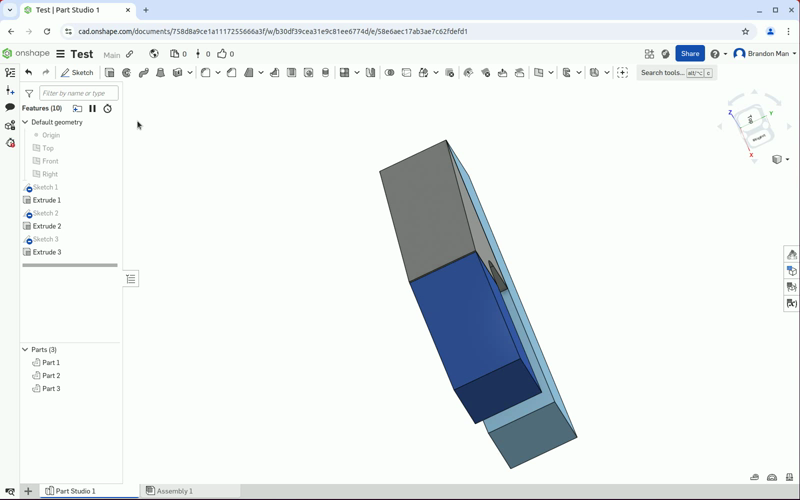
key(up, 2)
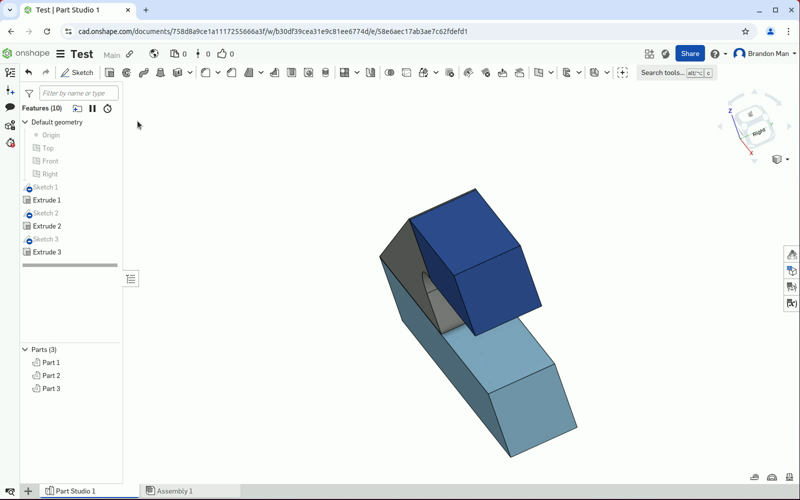
key(right, 2)
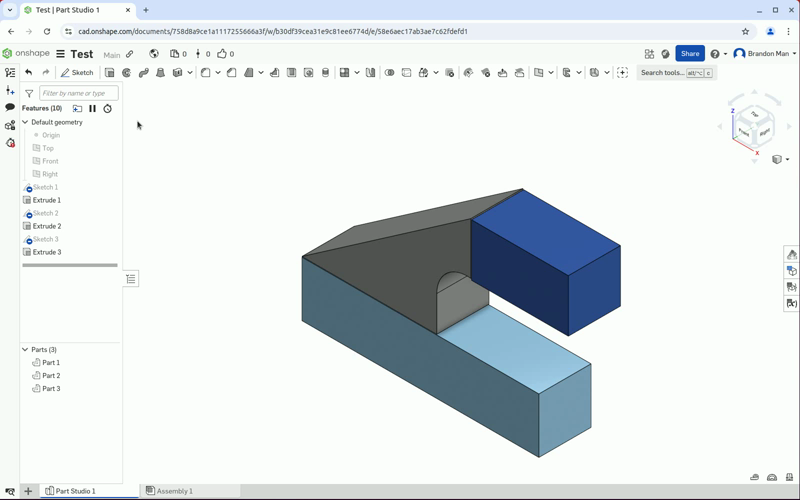
mouse_move(73, 189)
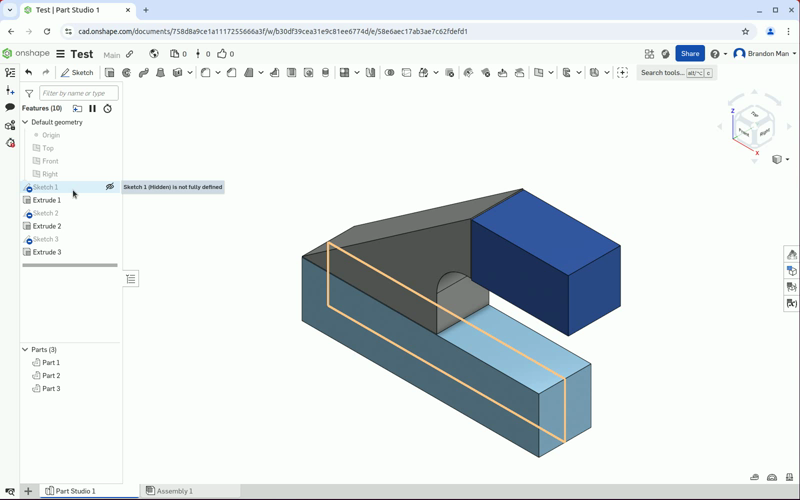
click(73, 189)